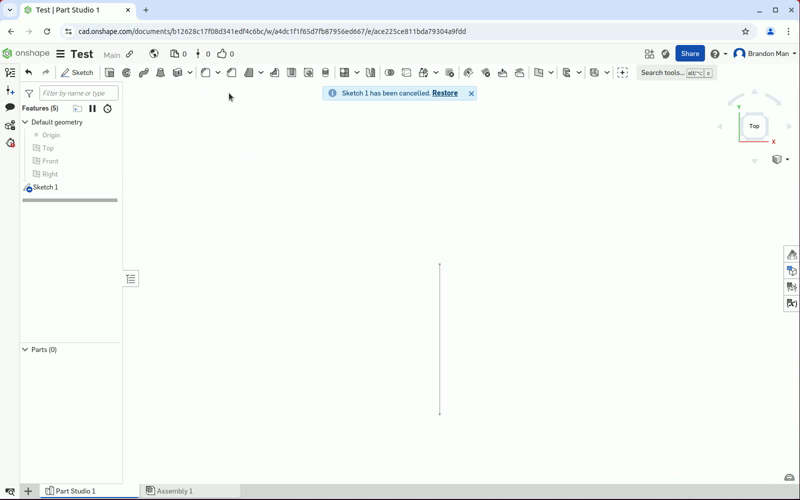
key(shift+h)
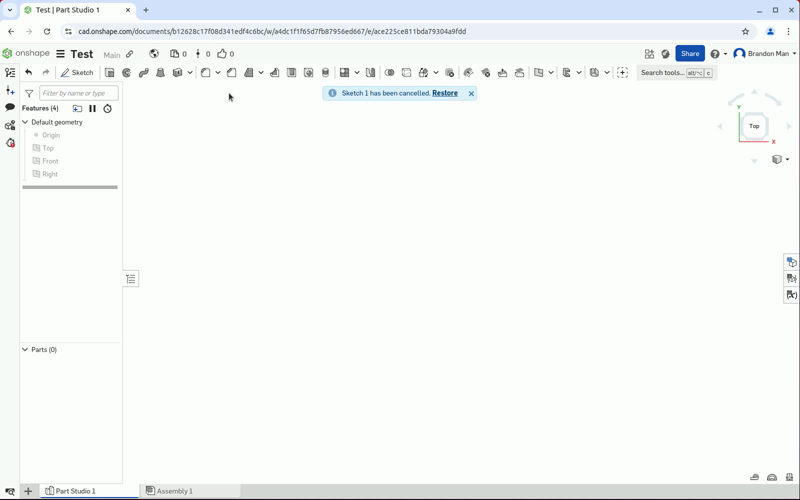
mouse_move(73, 352)
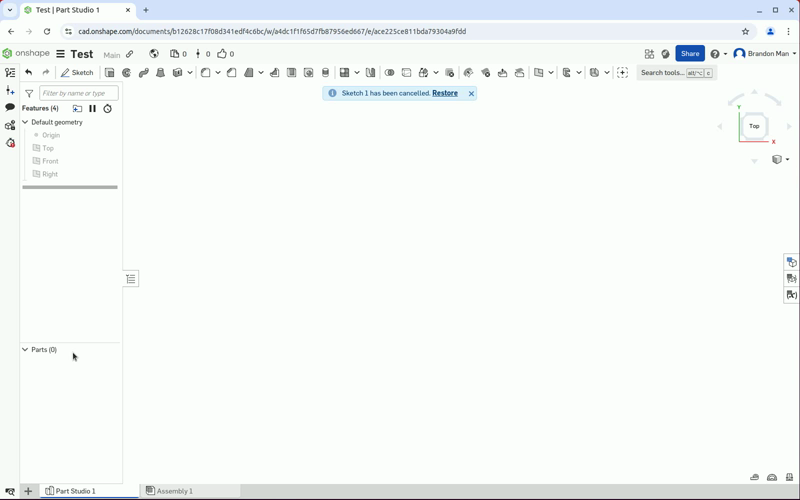
key(y)
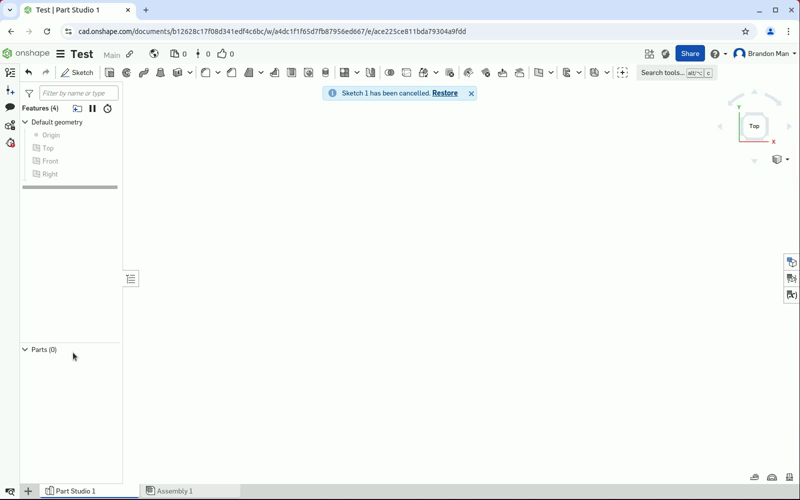
key(shift+p)
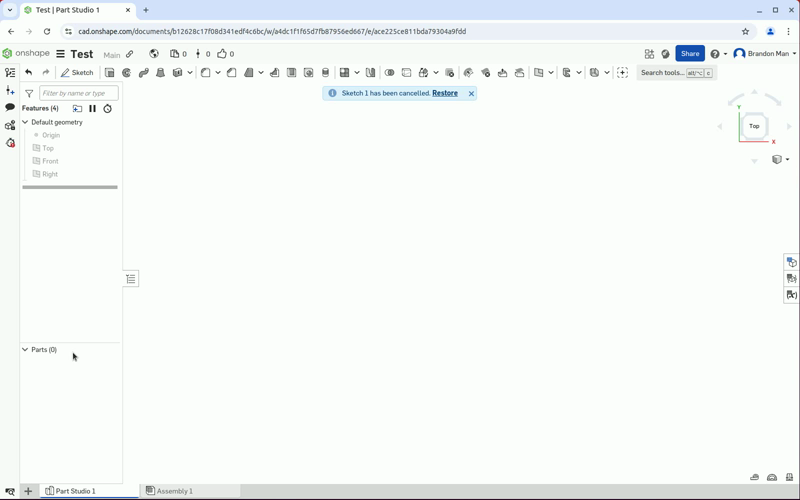
key(space)
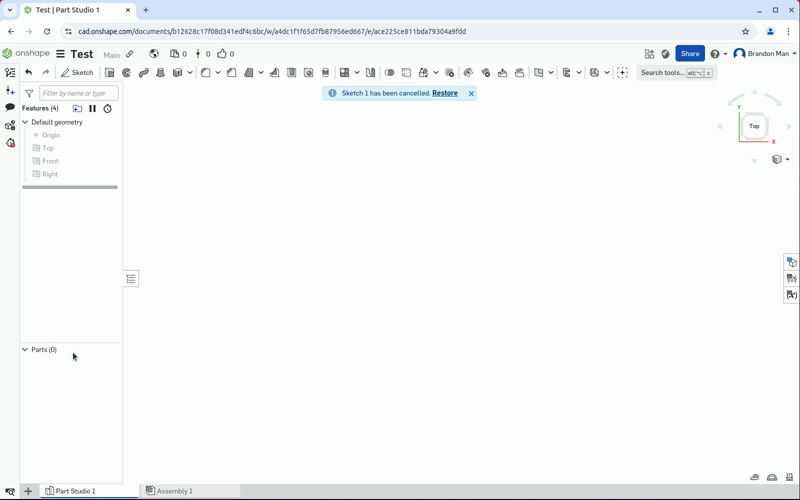
key_down(shift)
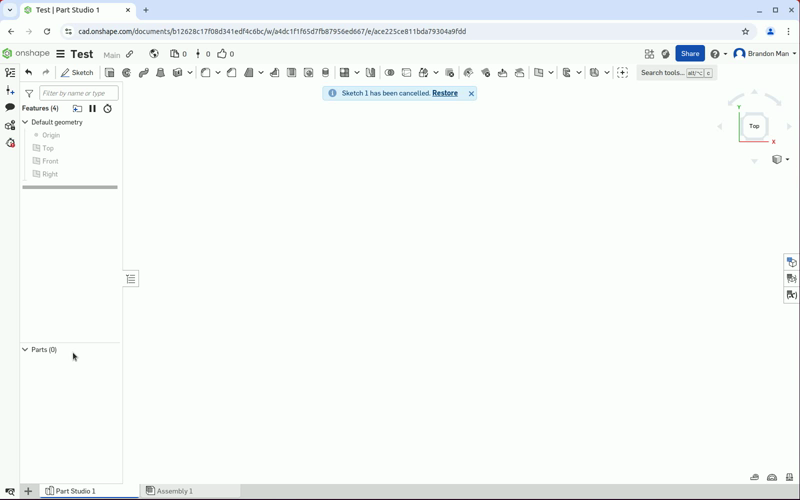
key(up)
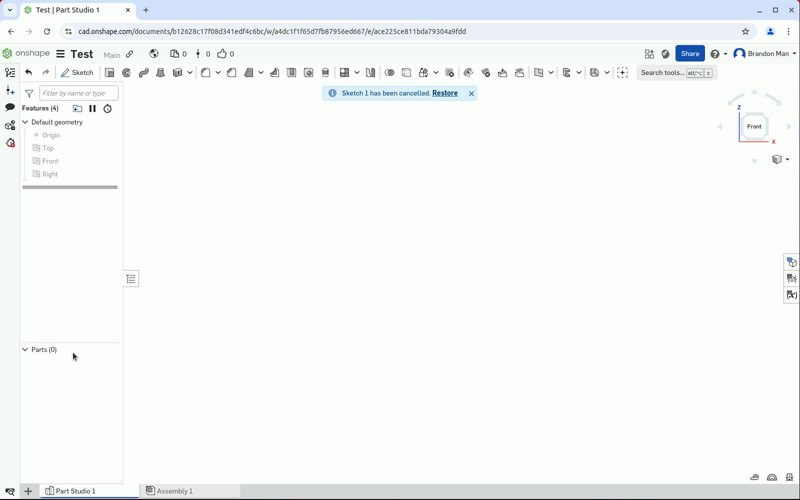
key_up(shift)
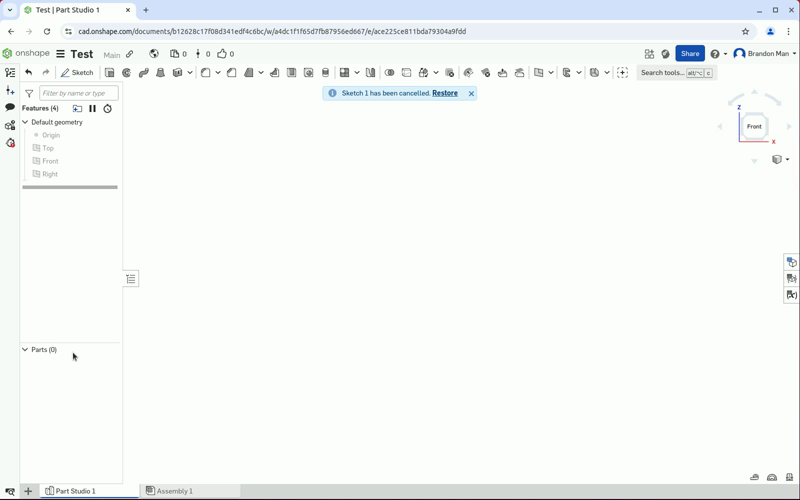
mouse_move(73, 352)
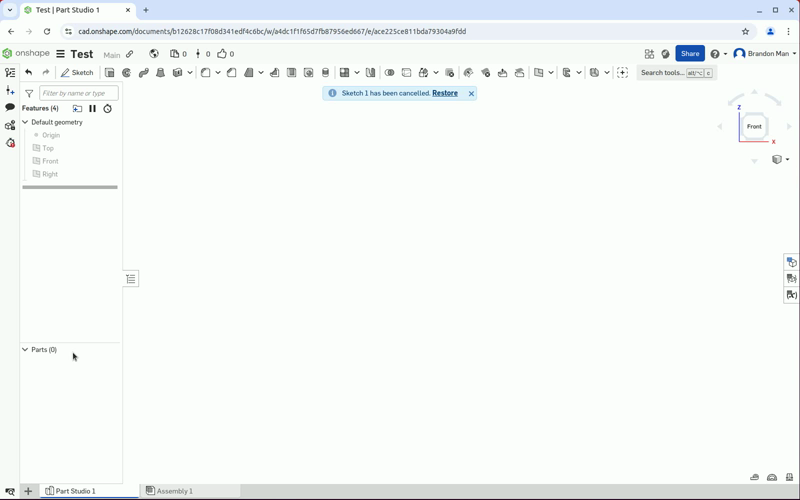
key(shift+y)
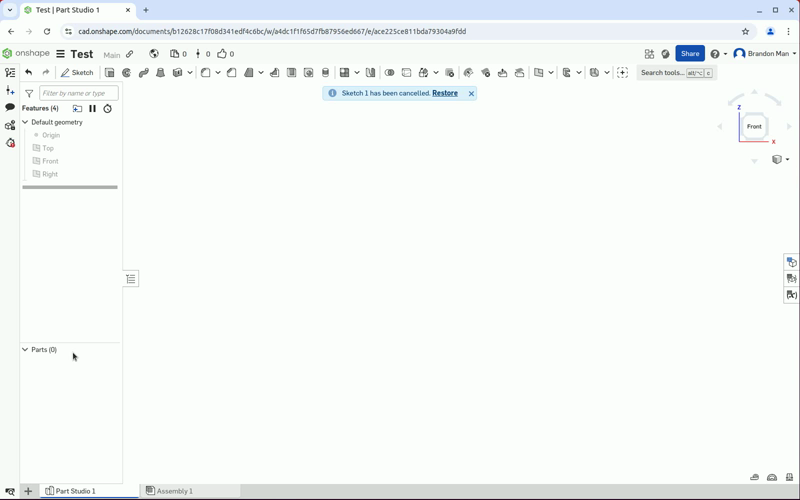
key(shift+s)
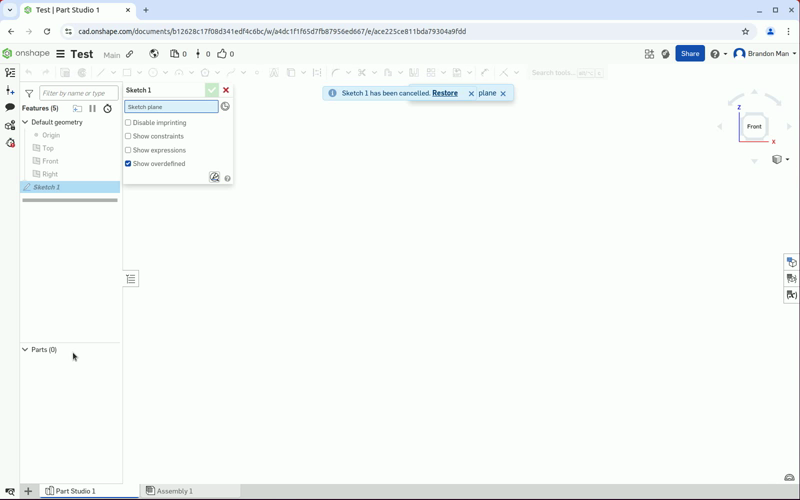
mouse_move(73, 163)
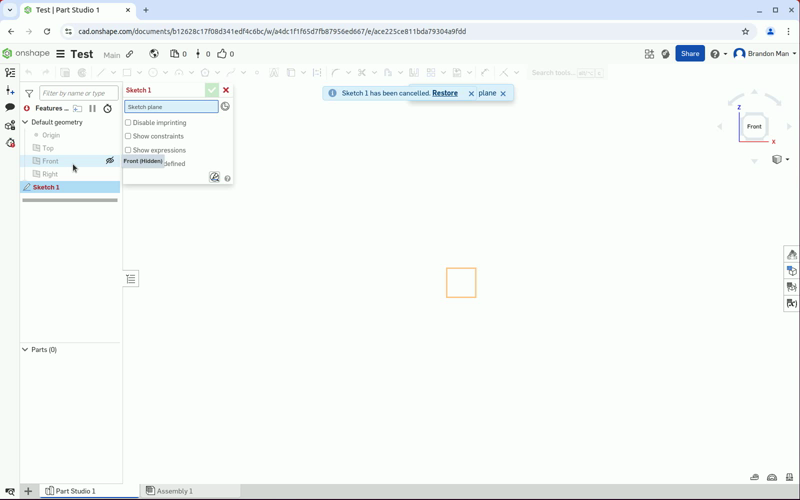
click(73, 163)
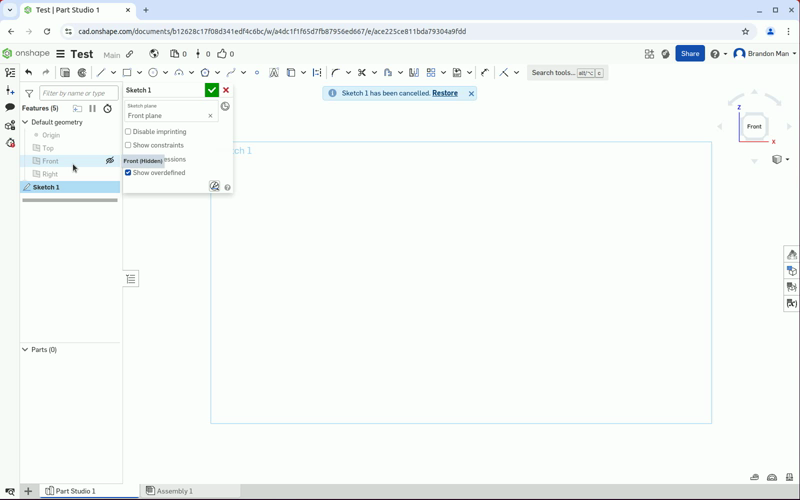
mouse_move(73, 352)
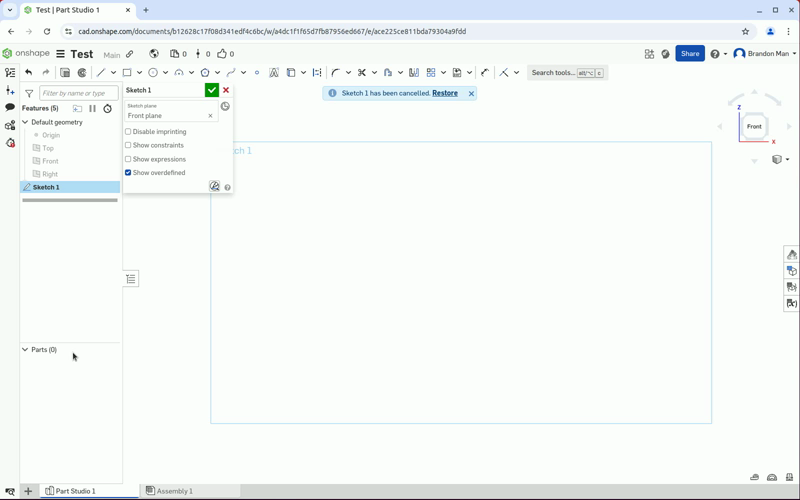
key(y)
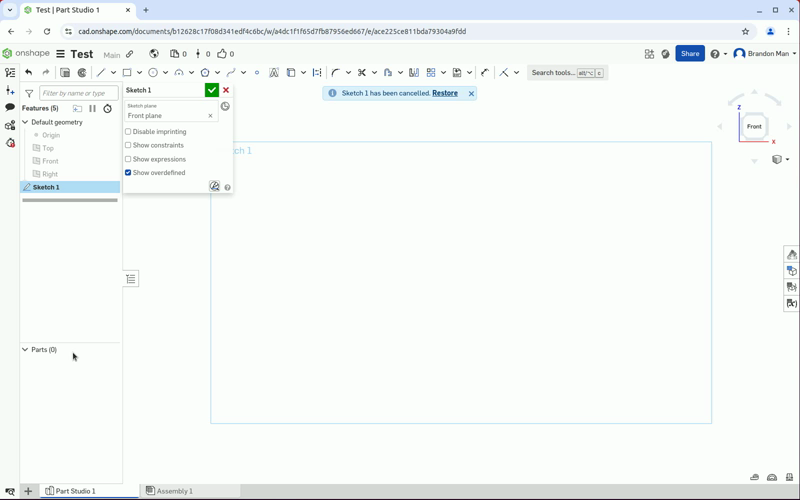
key(l)
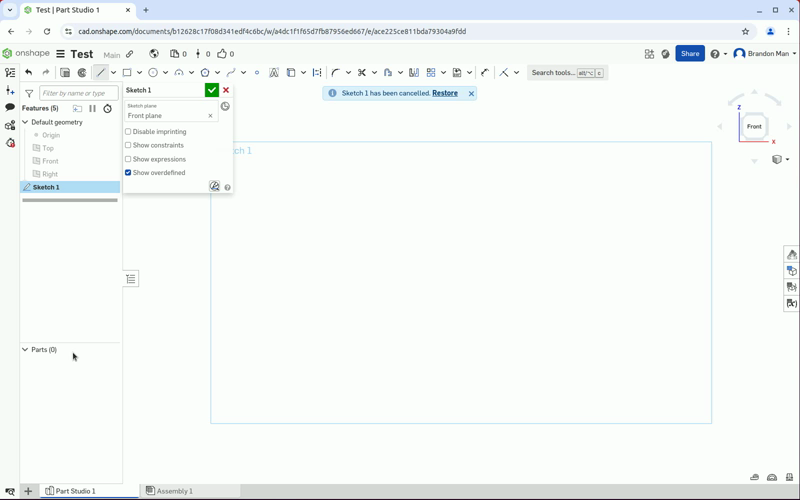
key_down(shift)
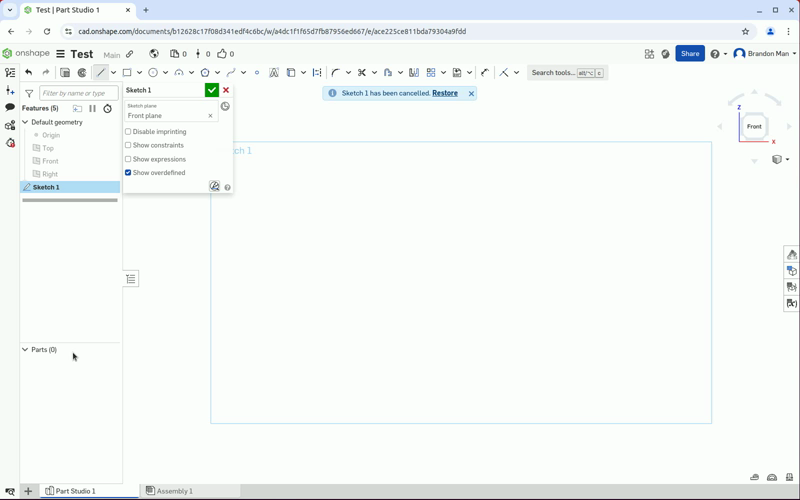
mouse_move(348, 225)
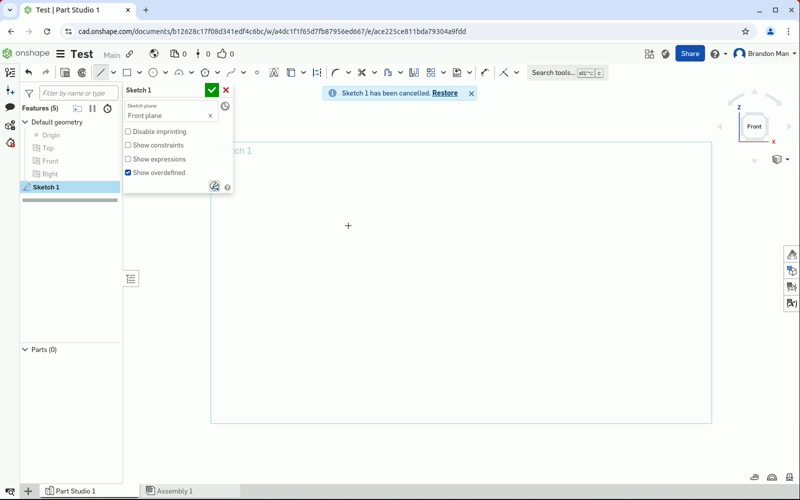
click(348, 225)
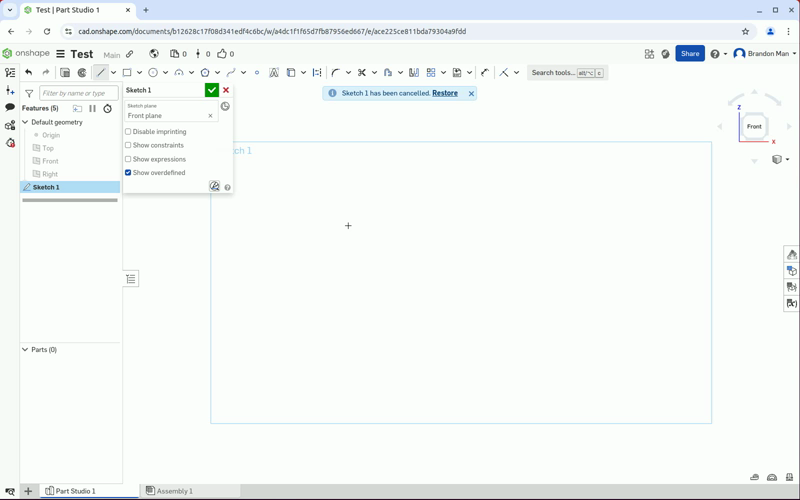
key_up(shift)
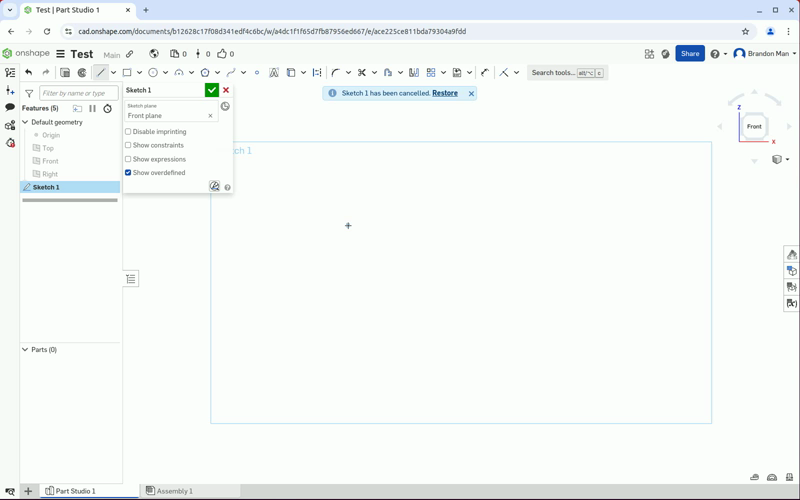
key_down(shift)
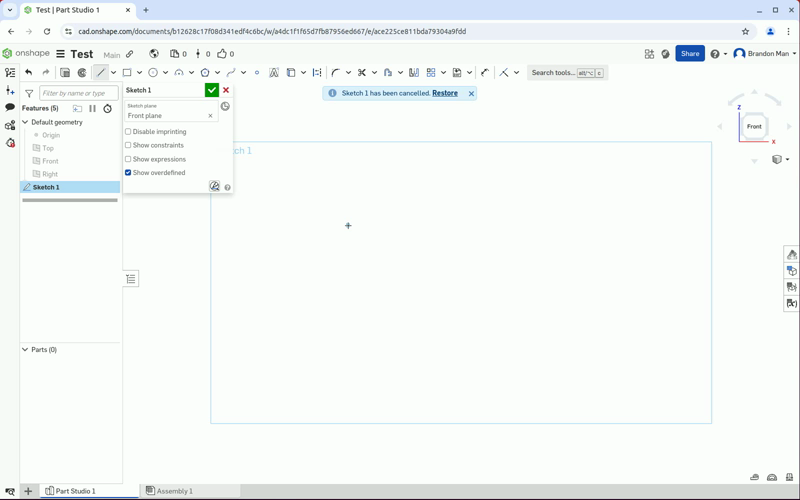
mouse_move(378, 225)
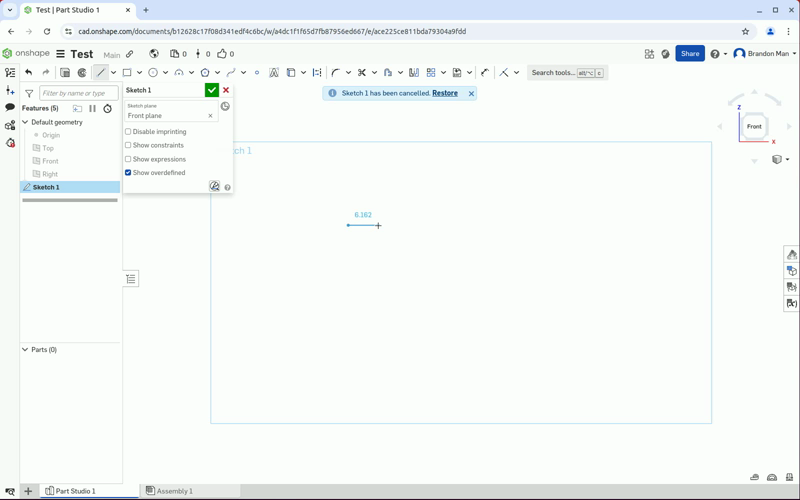
mouse_move(363, 225)
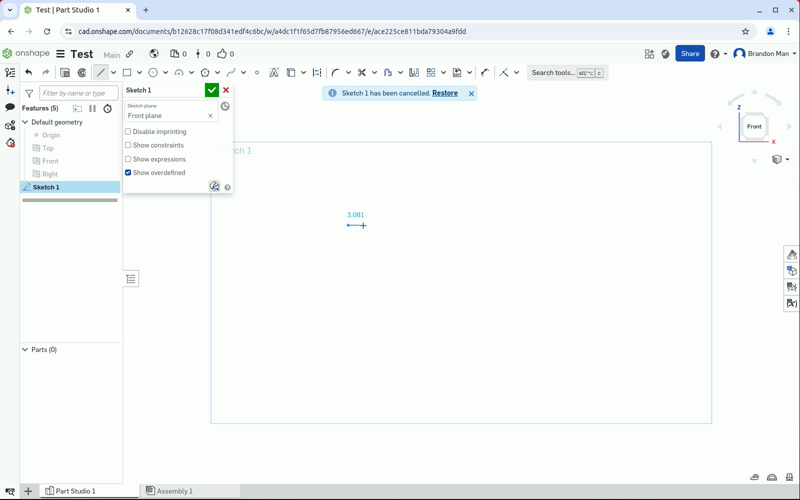
click(363, 225)
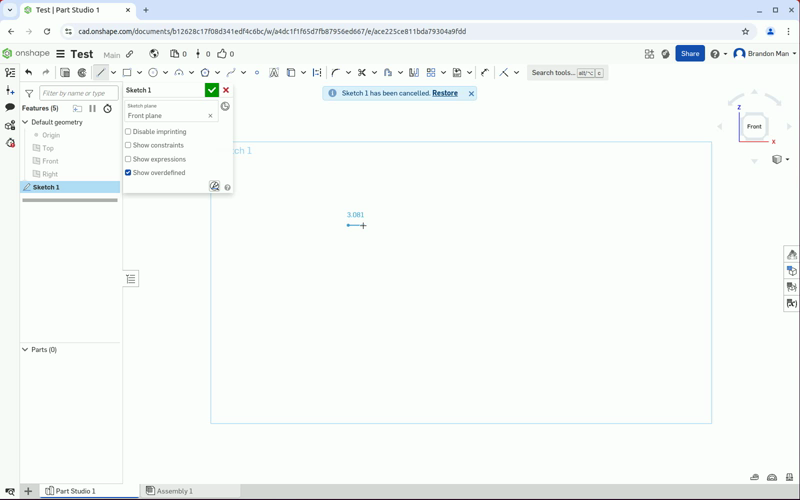
key_up(shift)
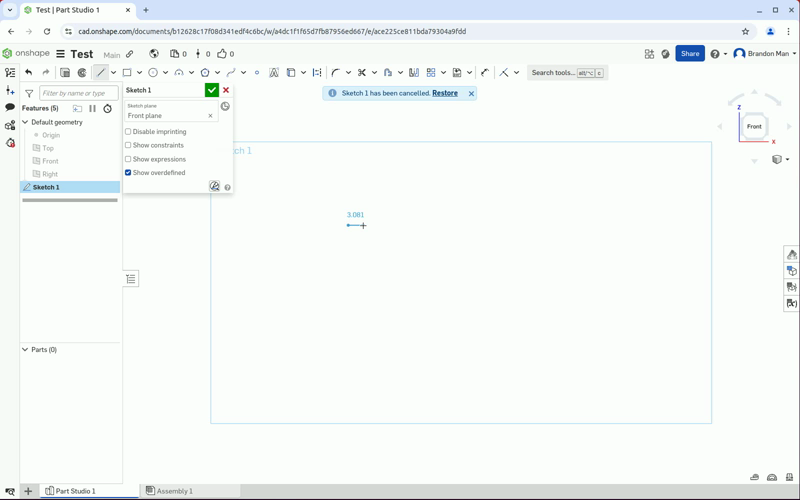
key_down(shift)
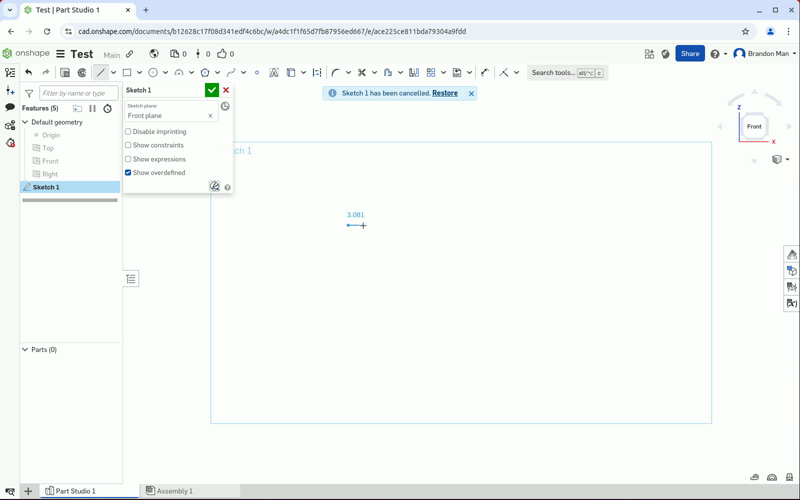
mouse_move(393, 225)
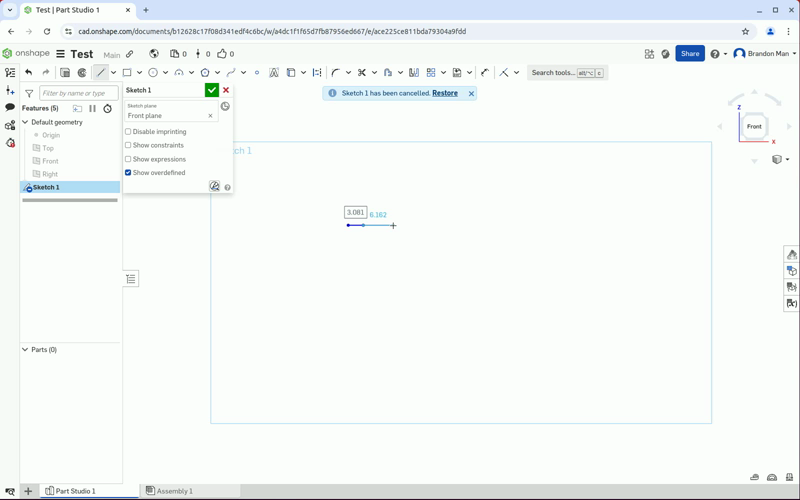
mouse_move(363, 210)
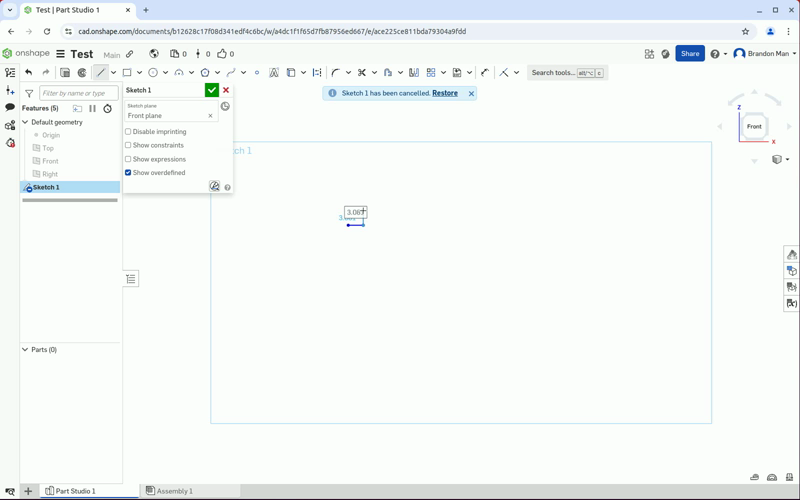
click(363, 210)
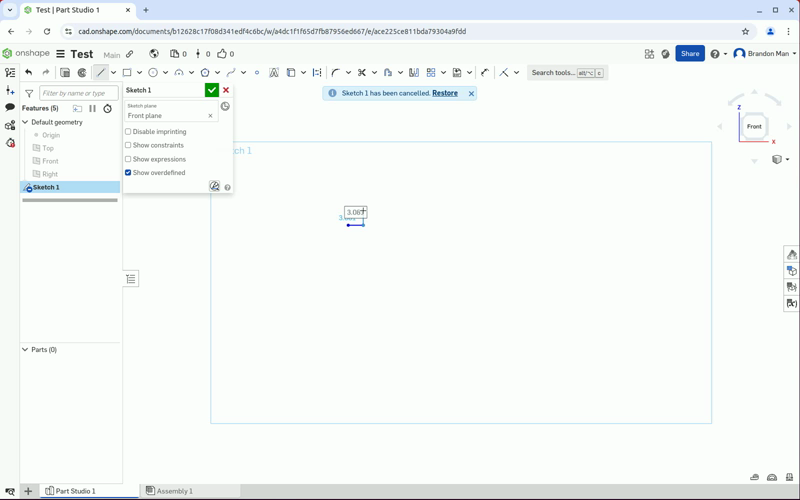
key_up(shift)
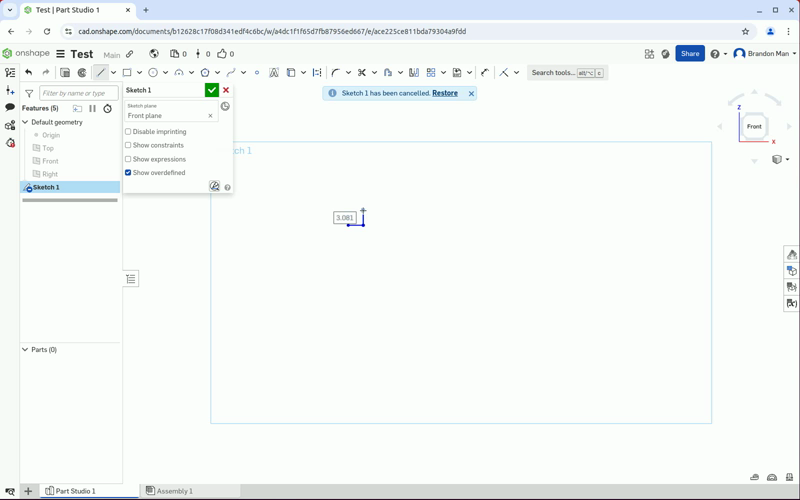
key_down(shift)
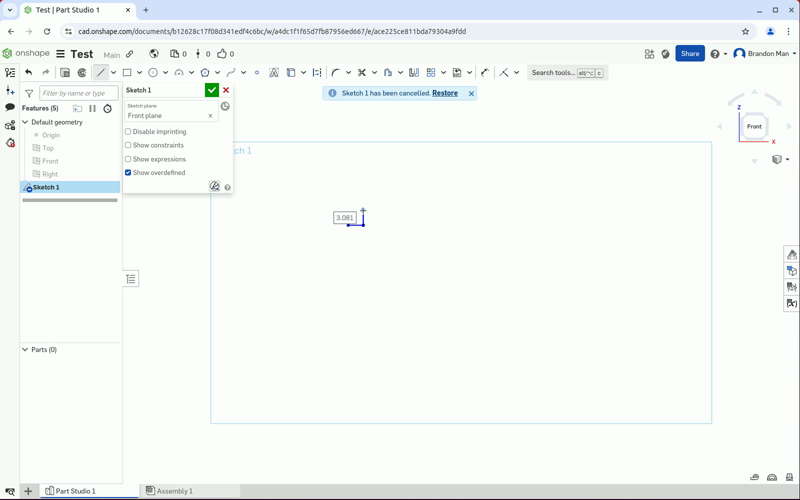
mouse_move(393, 210)
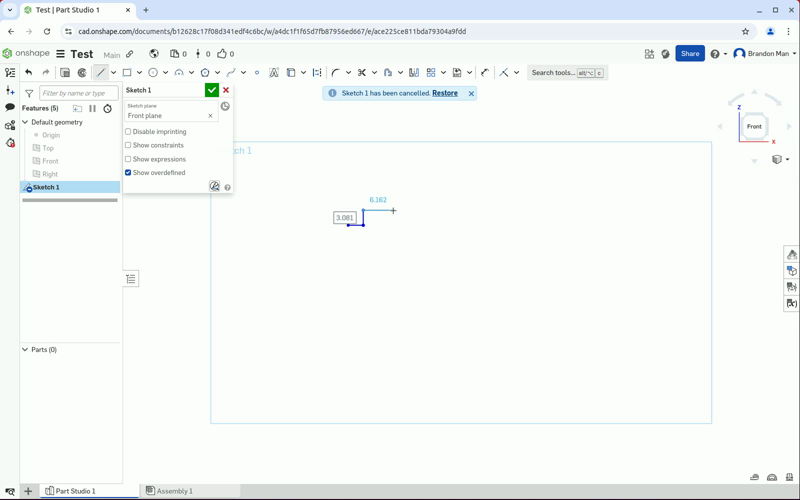
mouse_move(348, 210)
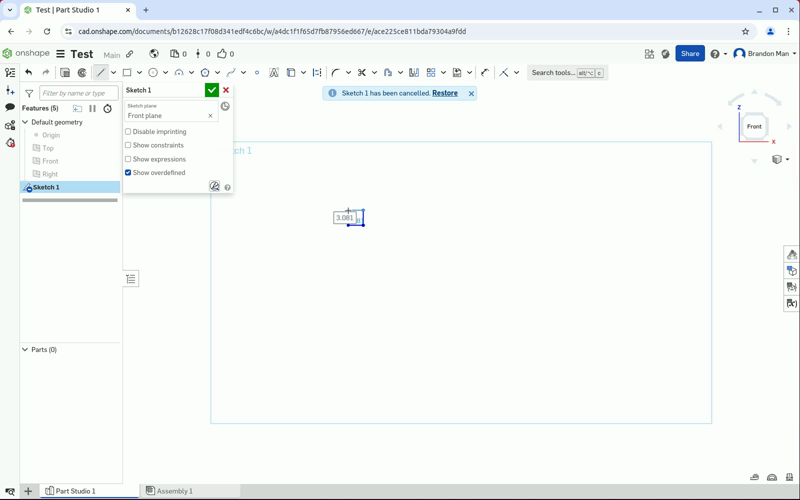
click(348, 210)
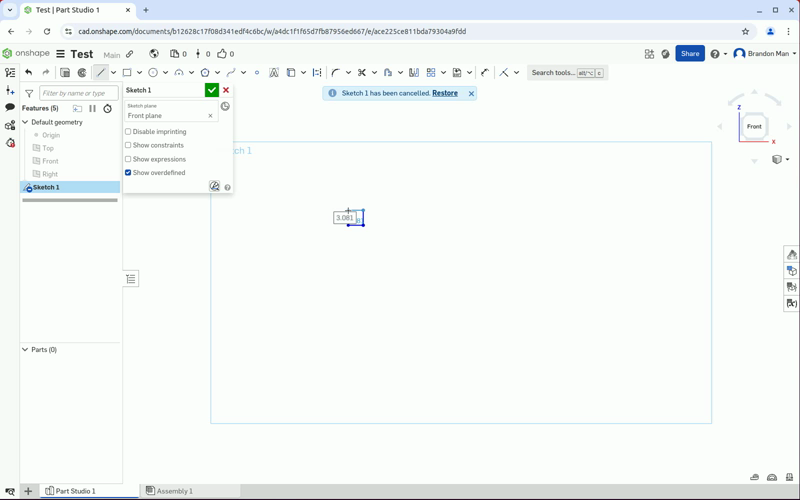
key_up(shift)
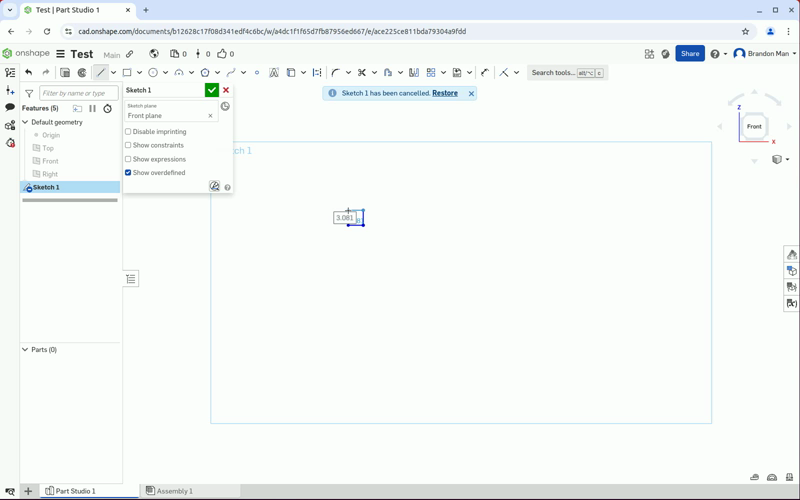
mouse_move(378, 210)
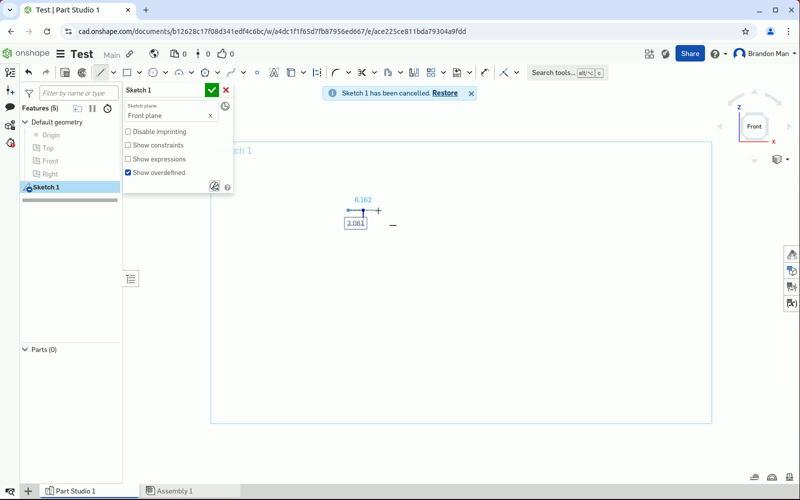
key_down(shift)
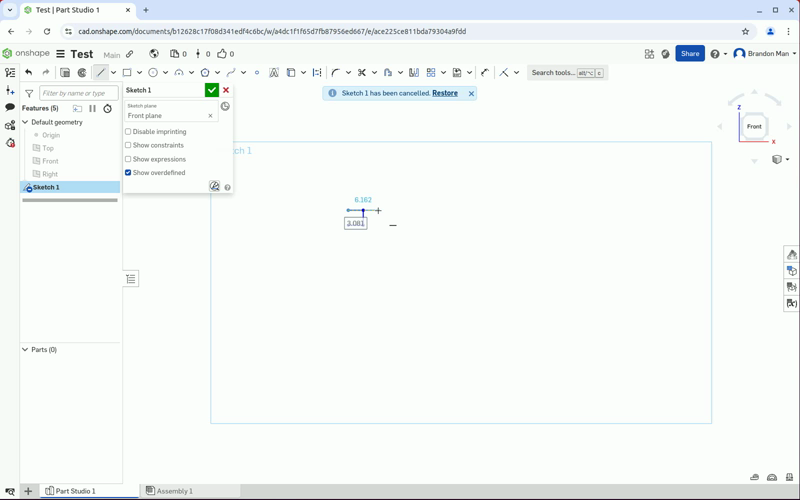
mouse_move(348, 225)
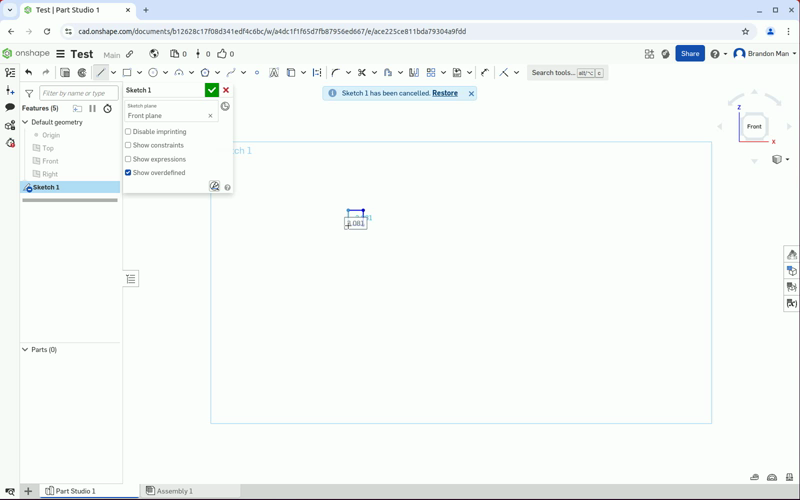
key_up(shift)
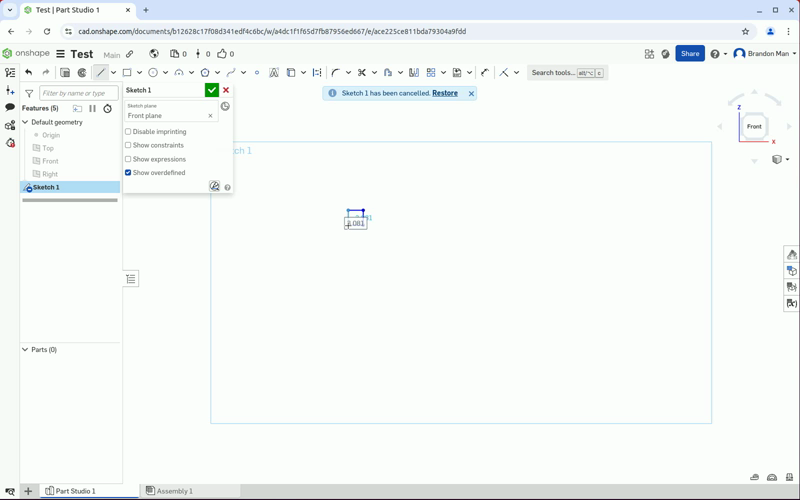
click(348, 225)
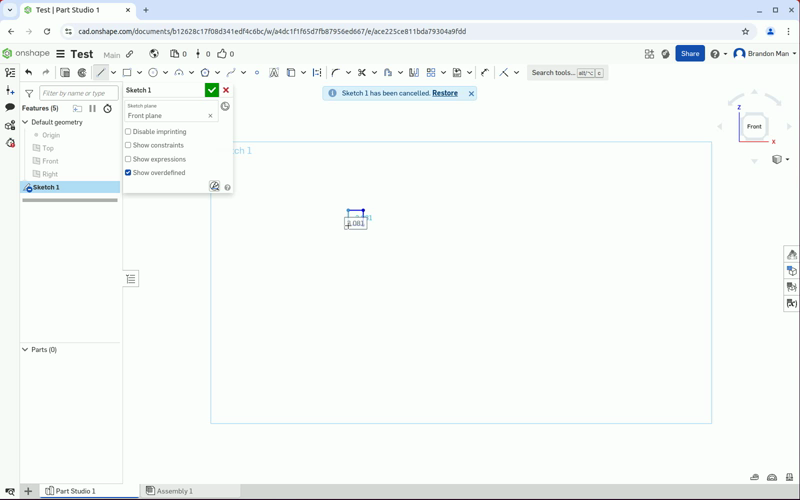
key(esc)
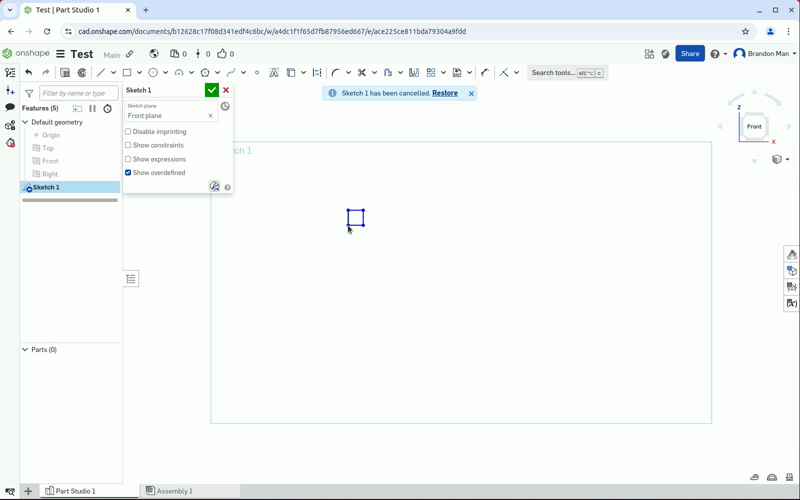
mouse_move(353, 225)
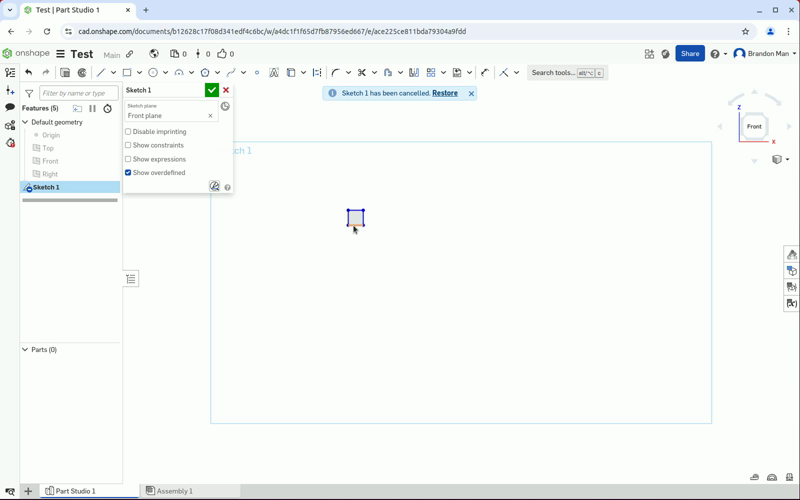
scroll(6)
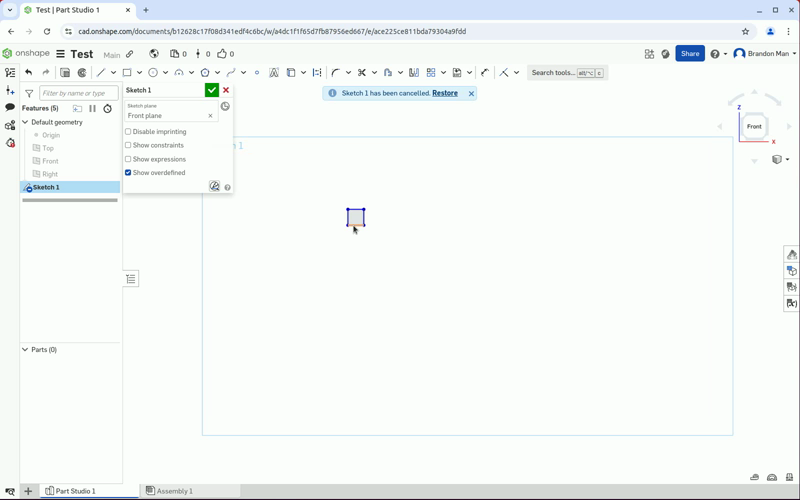
scroll(6)
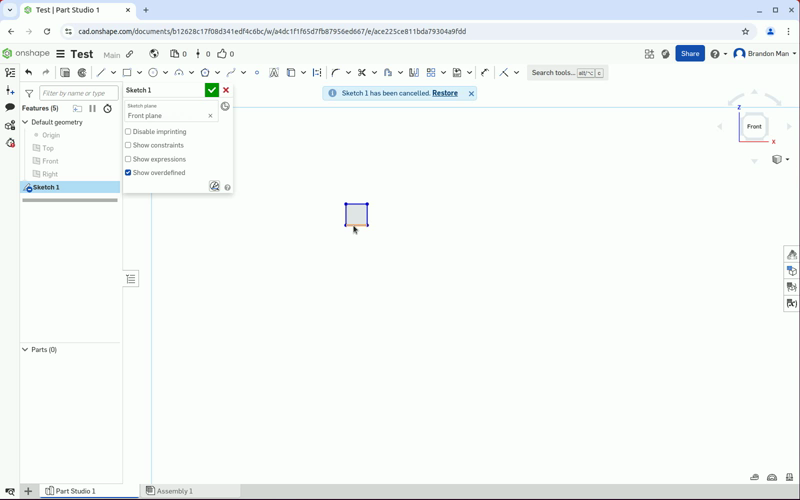
scroll(6)
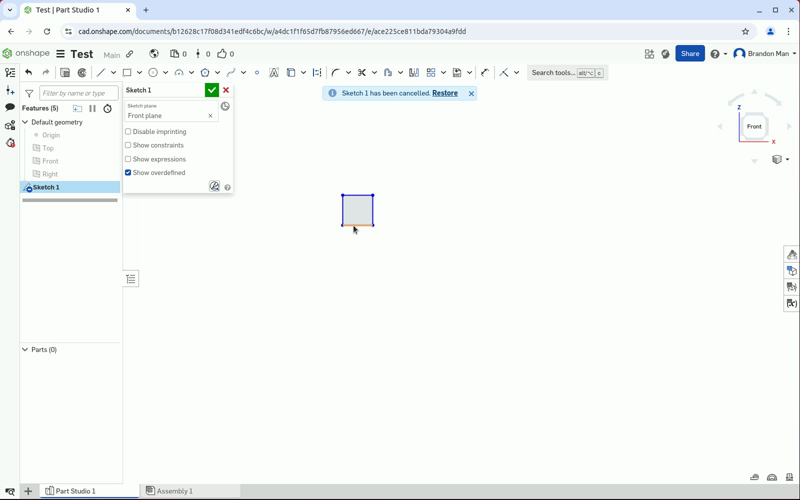
scroll(6)
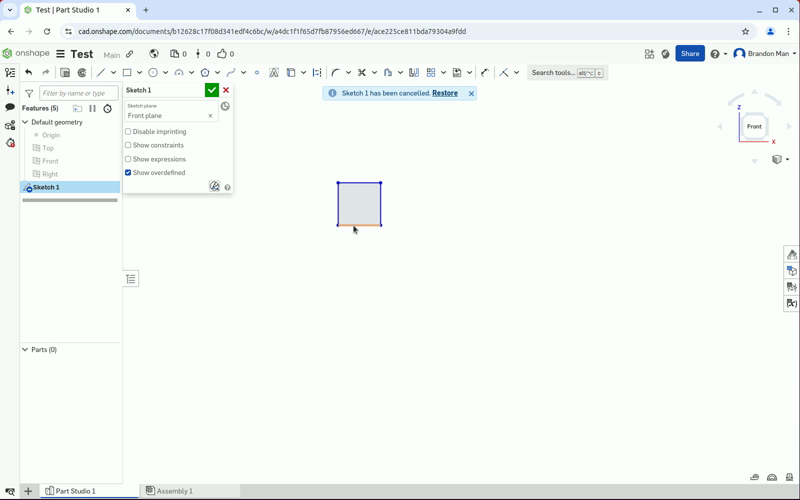
scroll(6)
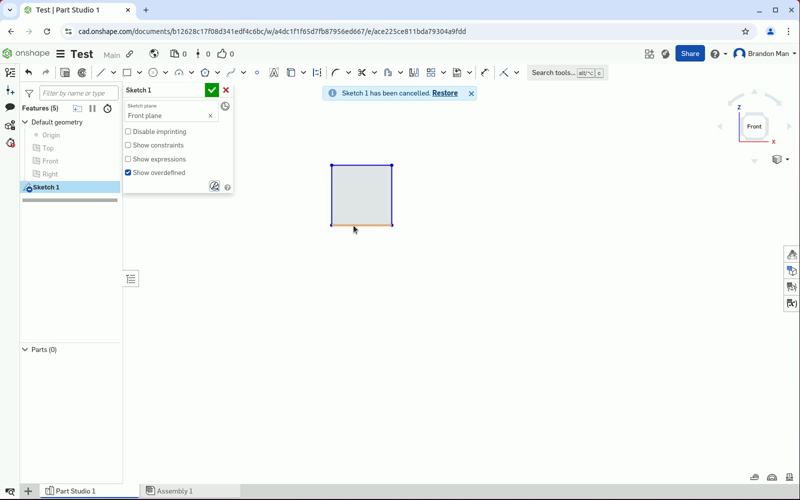
scroll(6)
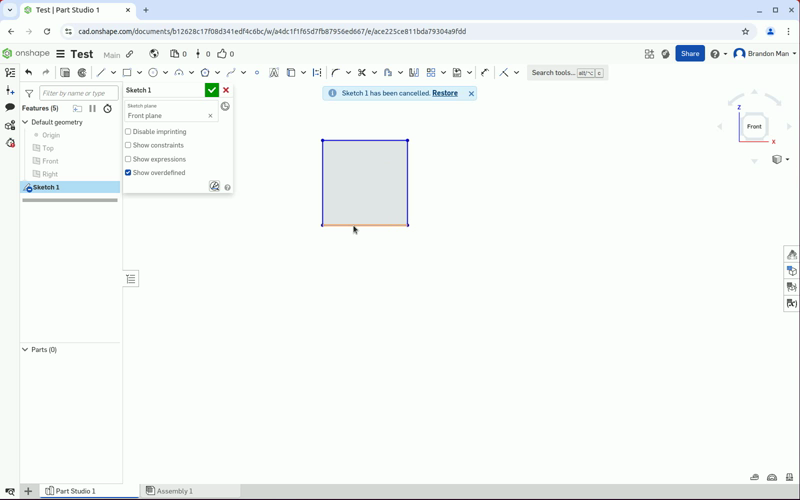
scroll(6)
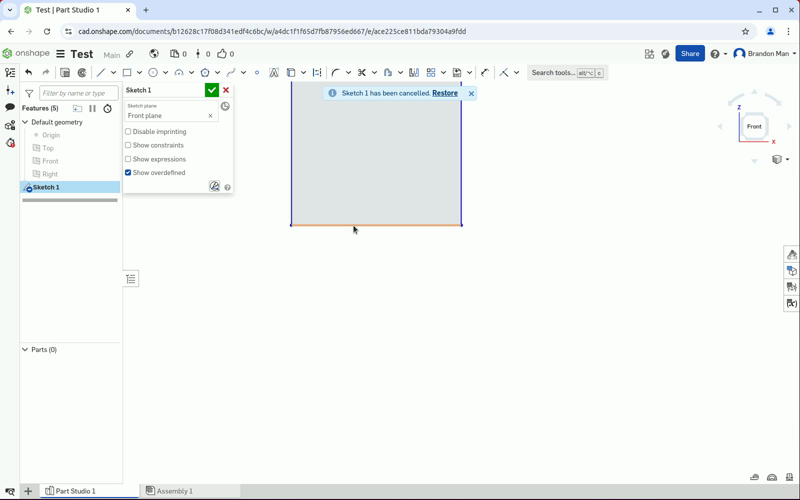
click(353, 225)
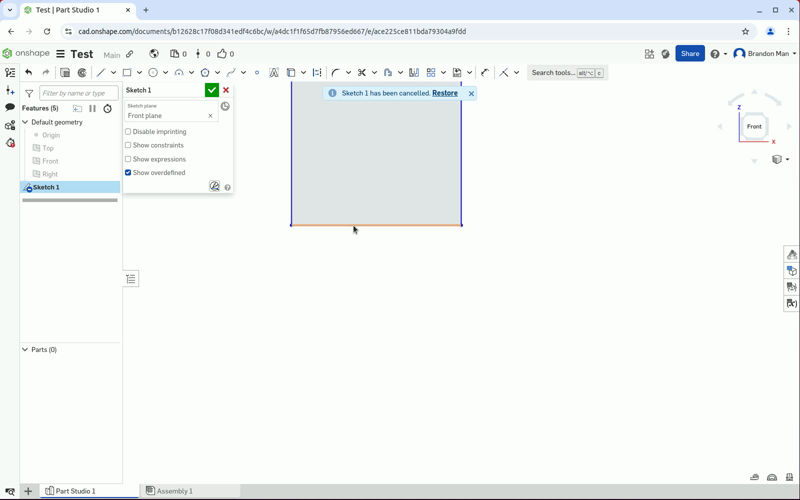
scroll(-6)
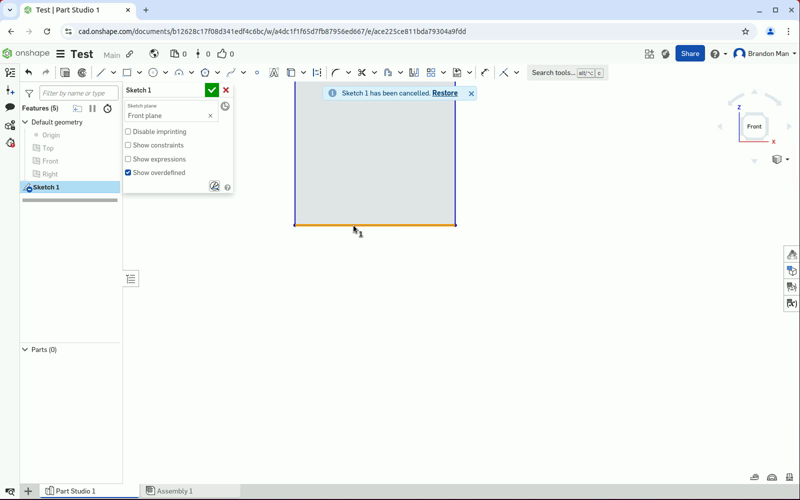
scroll(-6)
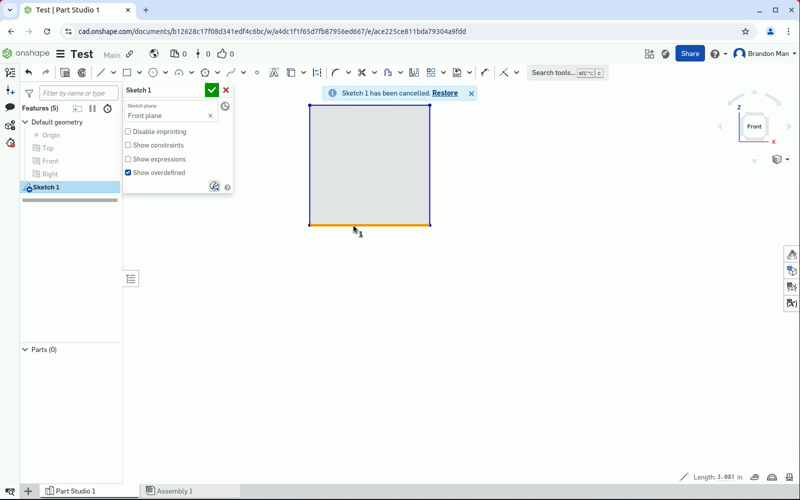
scroll(-6)
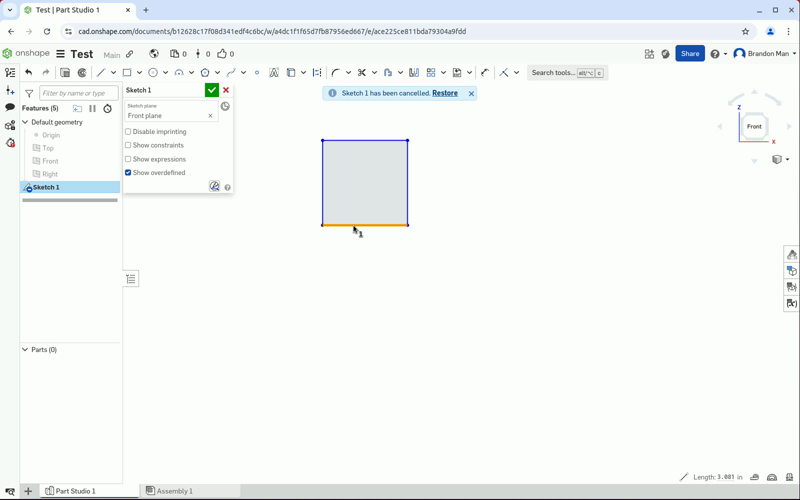
scroll(-6)
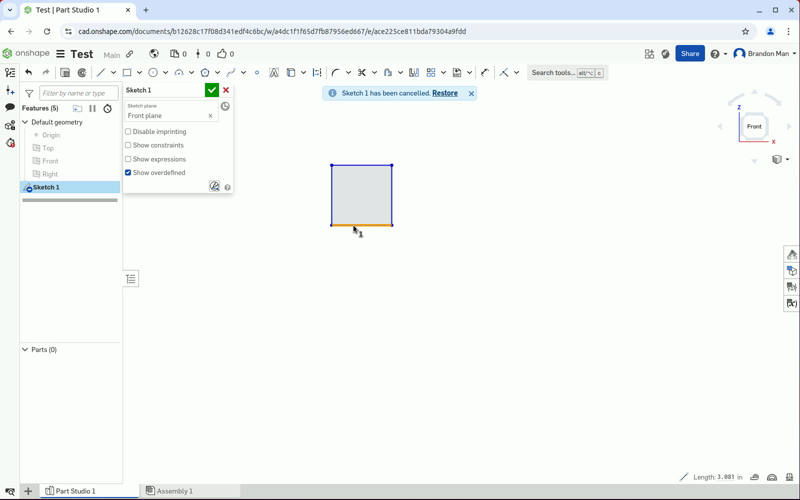
scroll(-6)
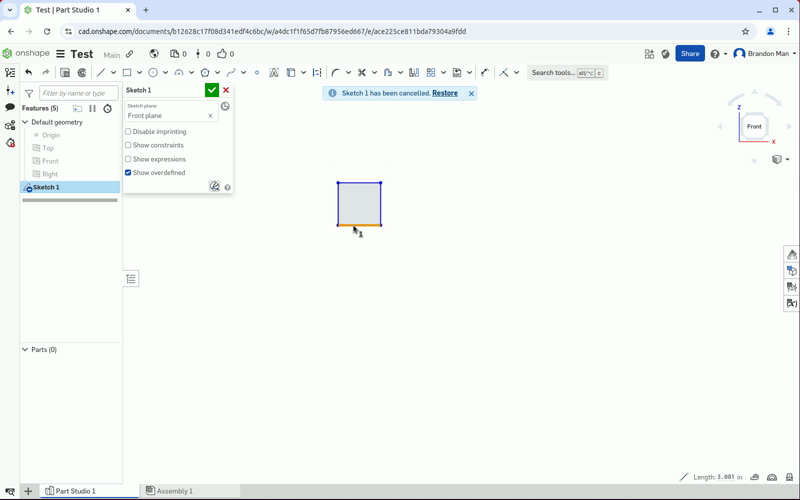
scroll(-6)
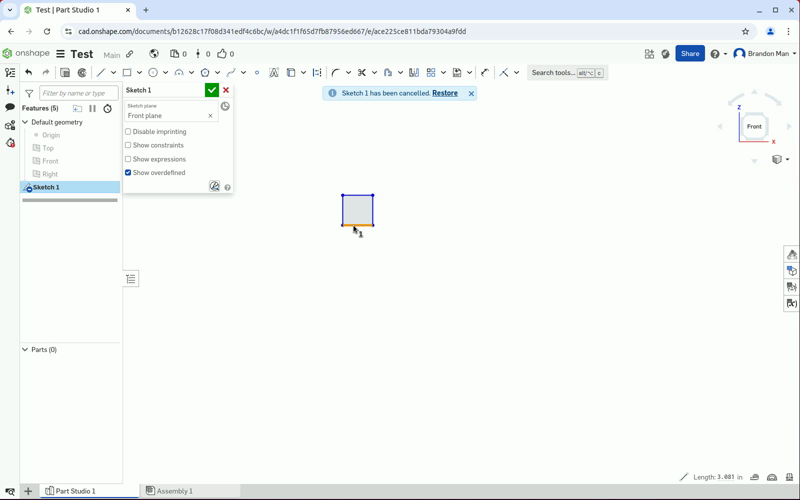
scroll(-6)
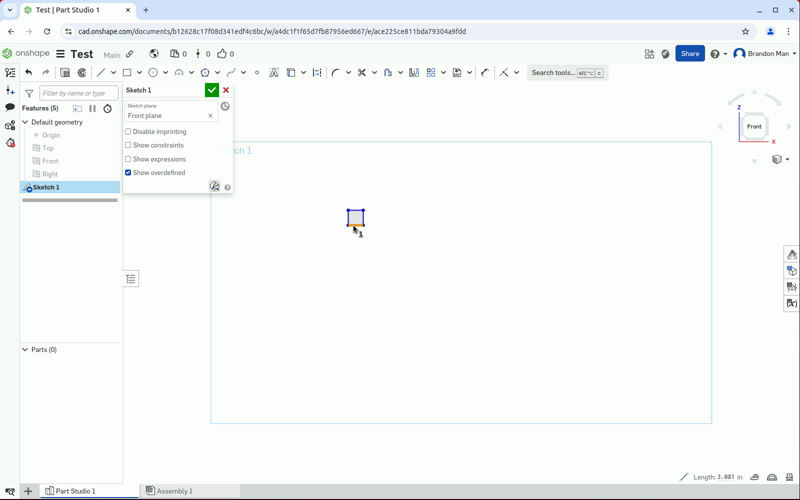
mouse_move(73, 352)
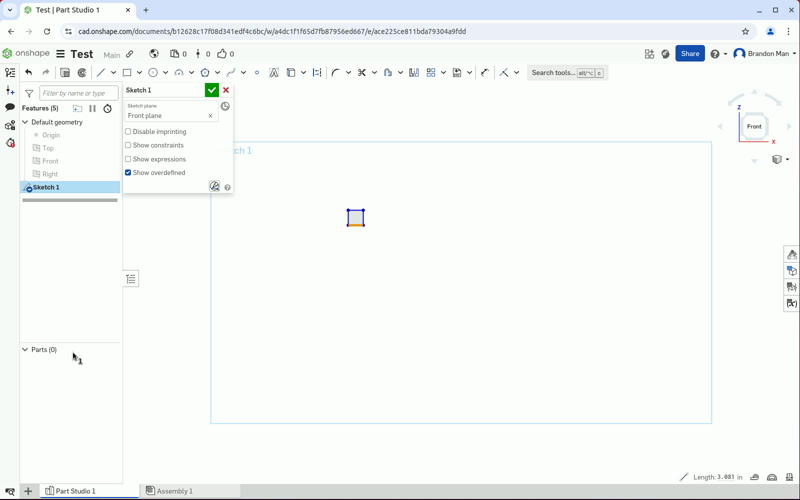
key(shift+y)
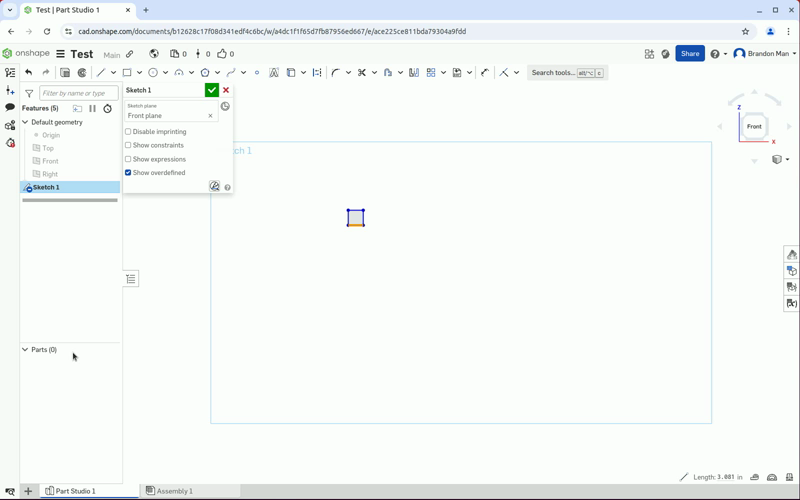
key(shift+e)
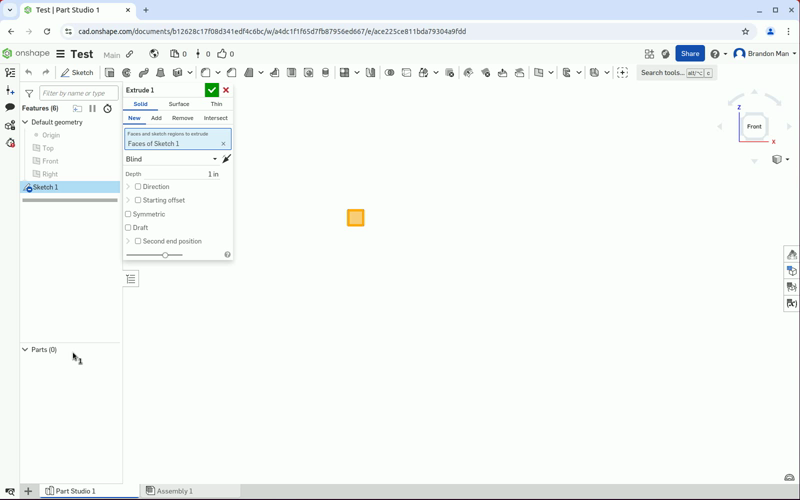
mouse_move(143, 106)
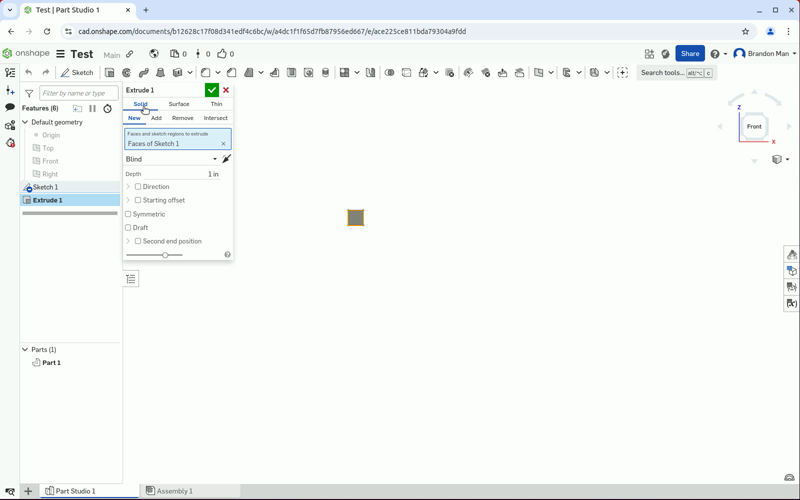
click(143, 106)
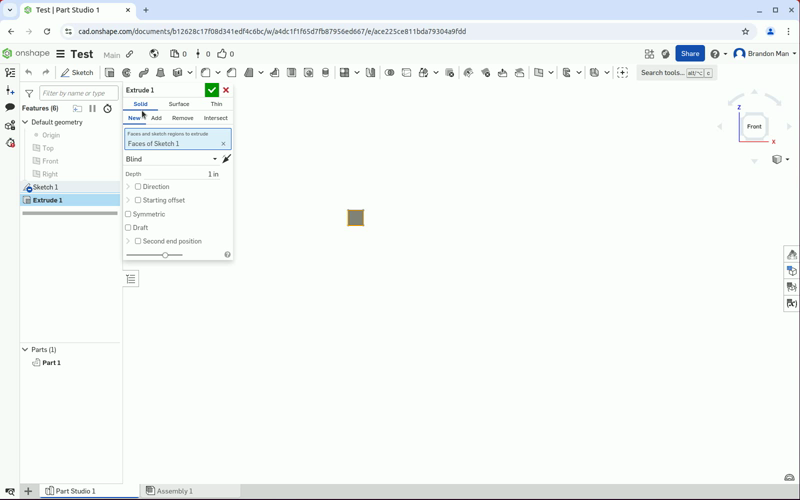
mouse_move(137, 120)
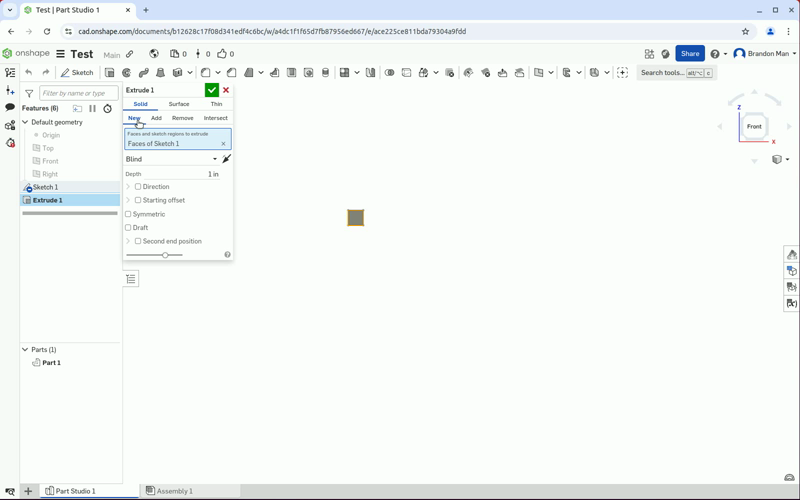
click(137, 120)
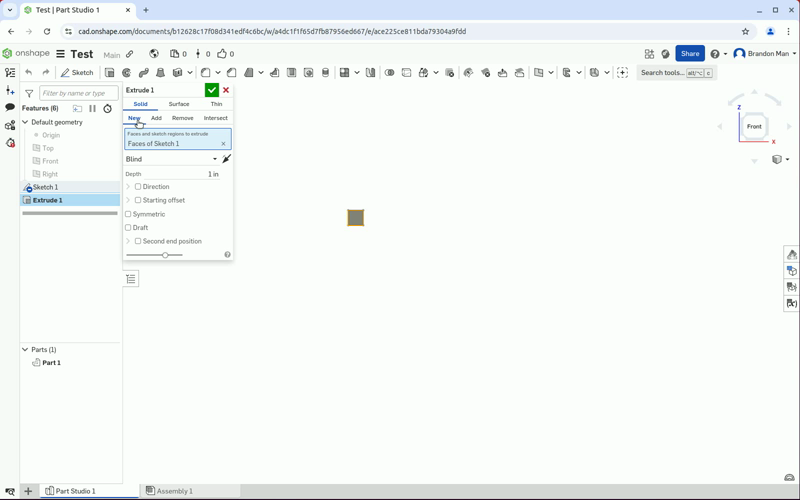
key(tab, 4)
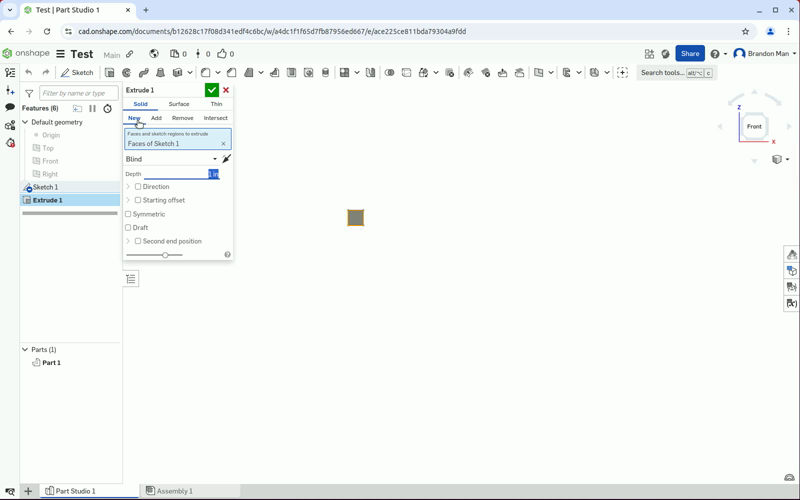
text(2.889)
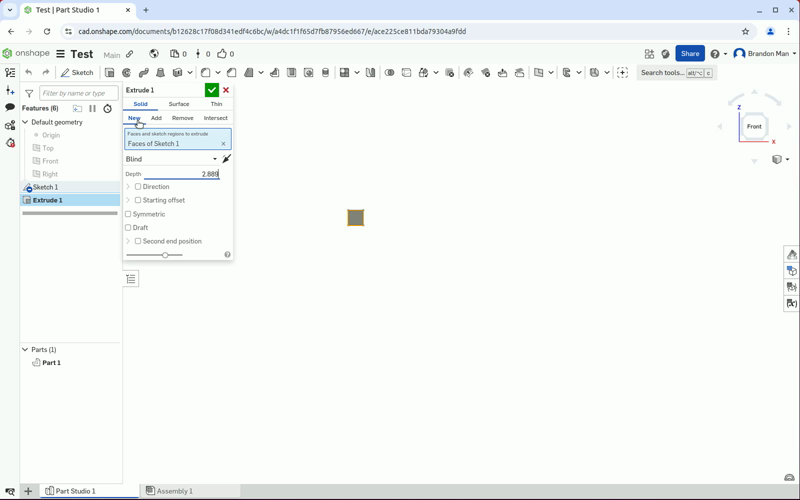
key(enter)
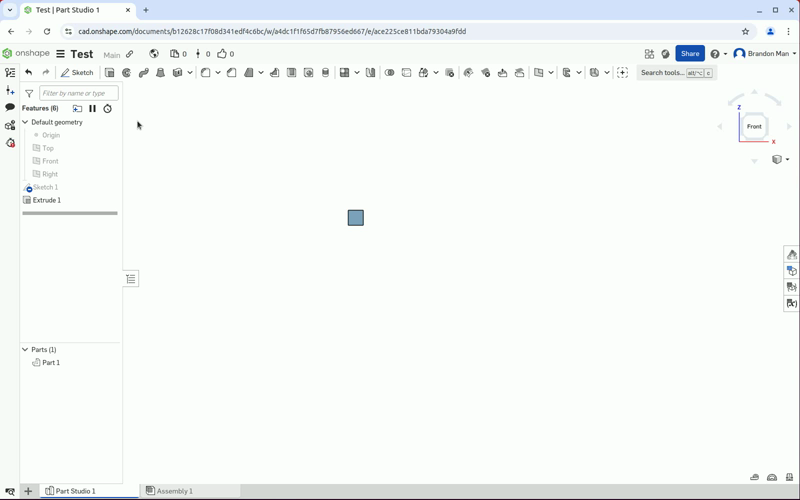
key(shift+h)
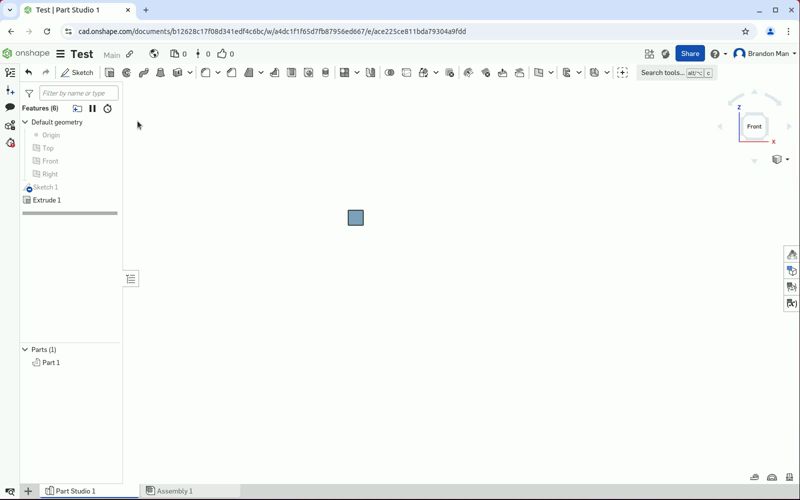
key(shift+h)
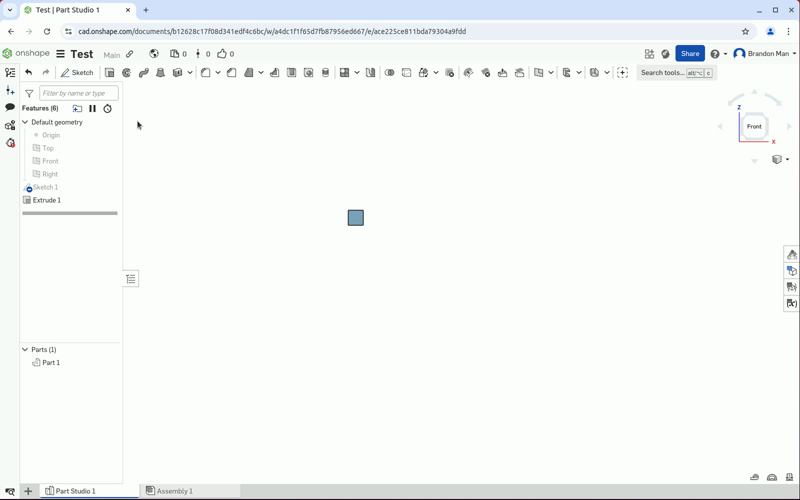
mouse_move(73, 189)
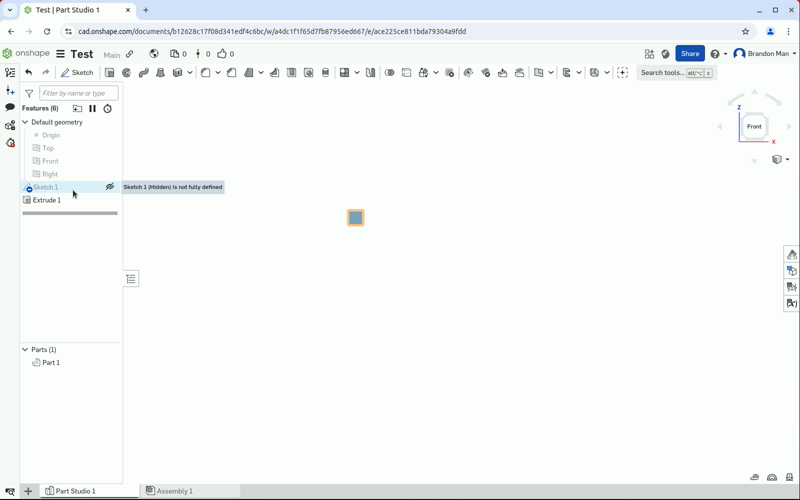
click(73, 189)
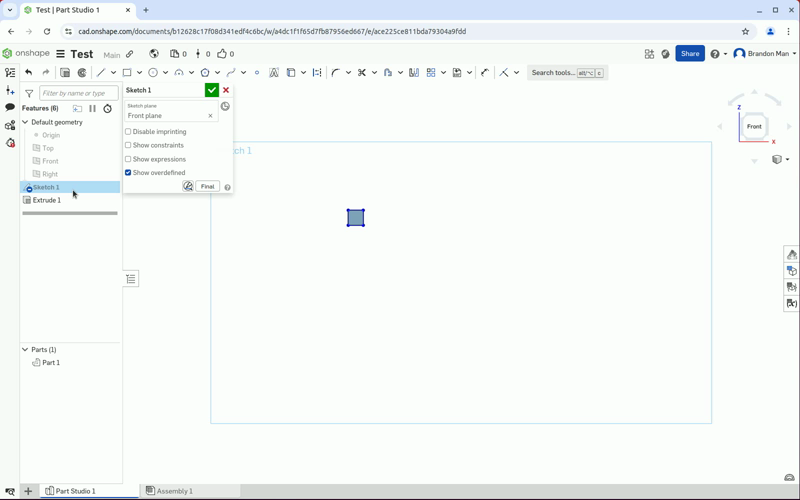
mouse_move(229, 92)
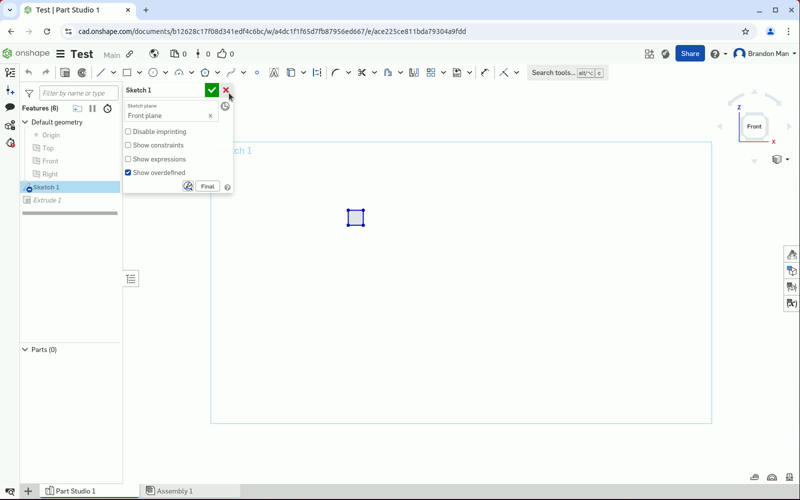
click(229, 92)
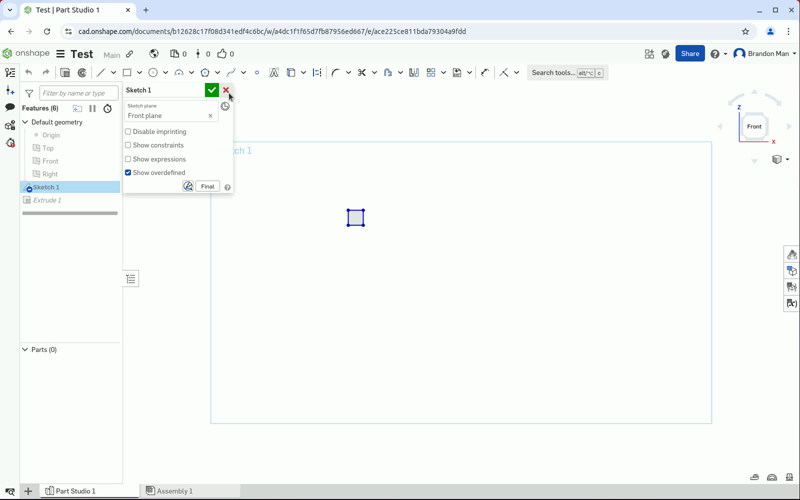
key(shift+s)
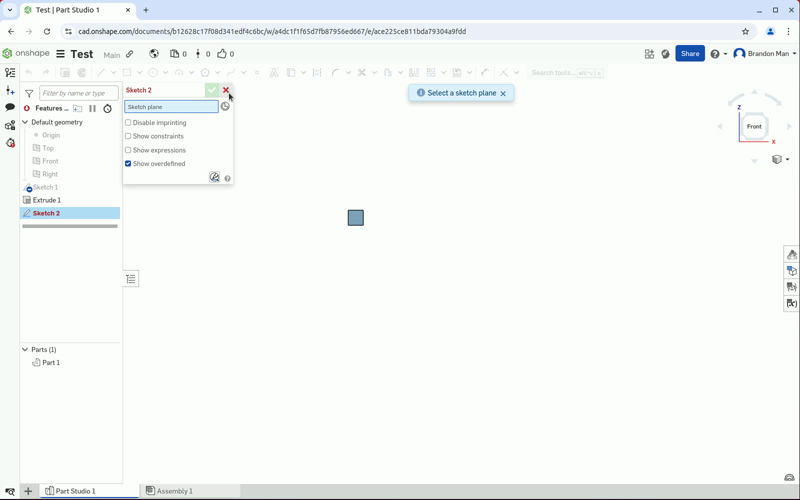
mouse_move(73, 163)
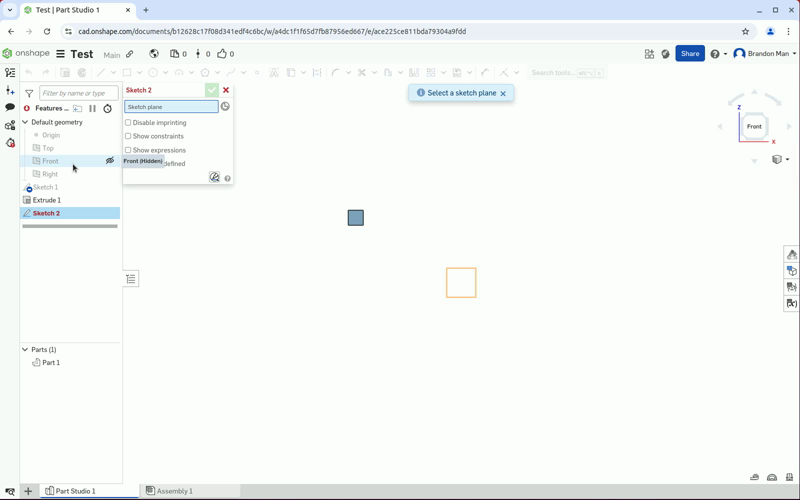
click(73, 163)
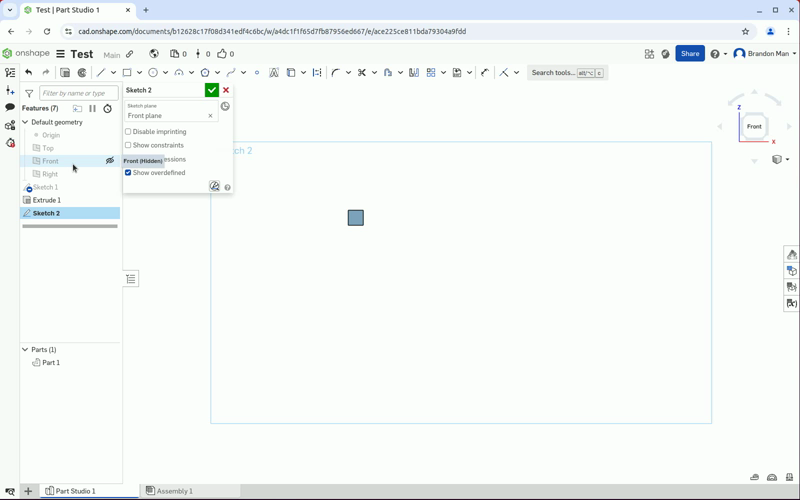
mouse_move(73, 352)
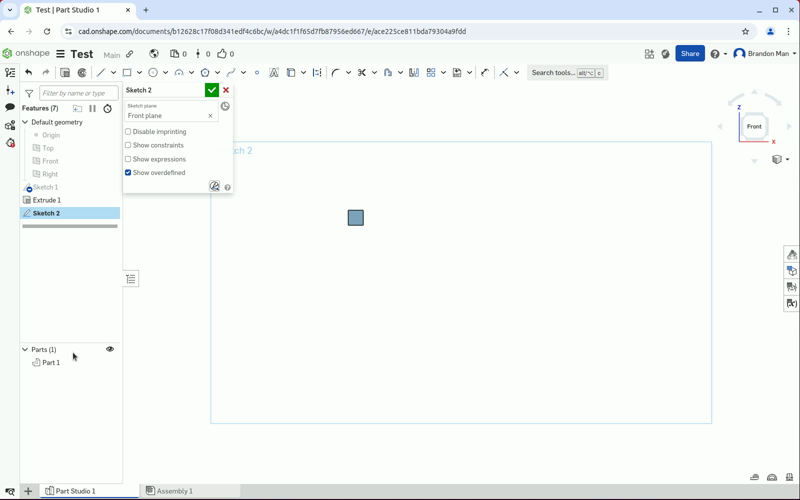
key(y)
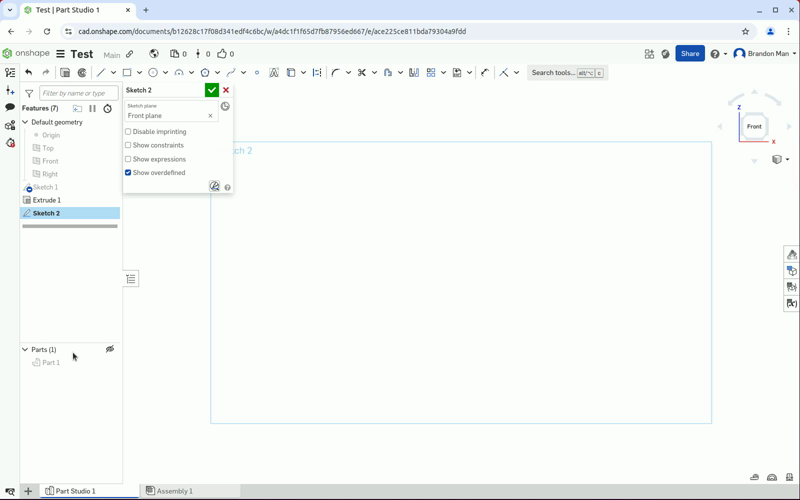
key(l)
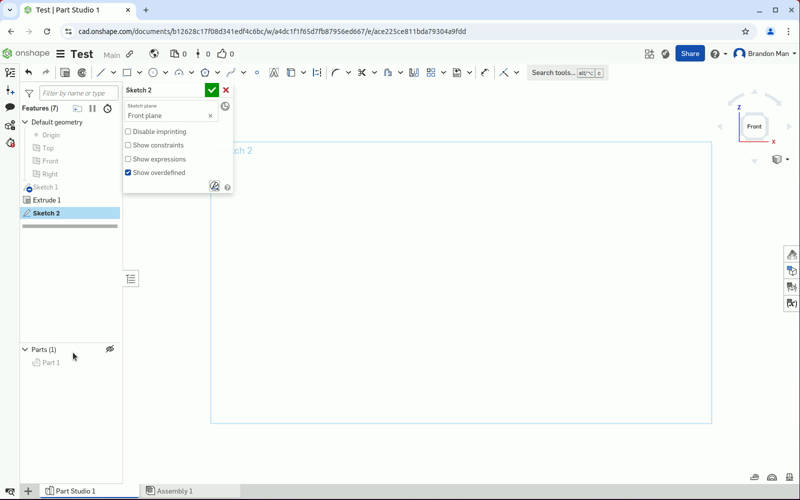
key_down(shift)
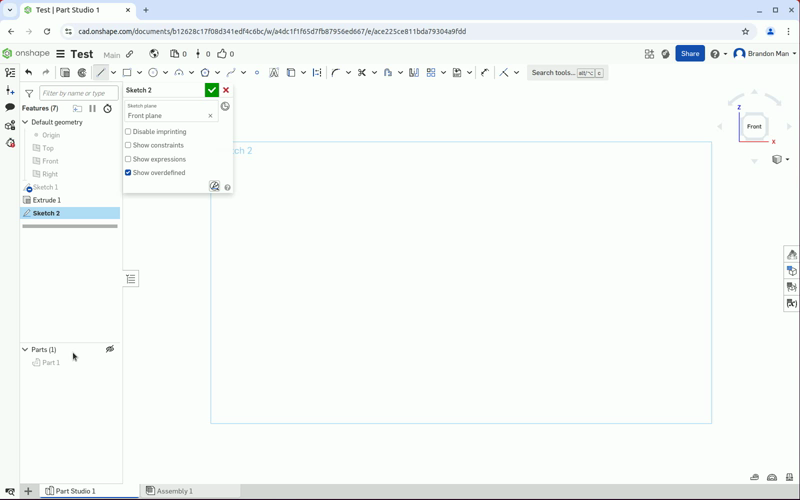
mouse_move(393, 226)
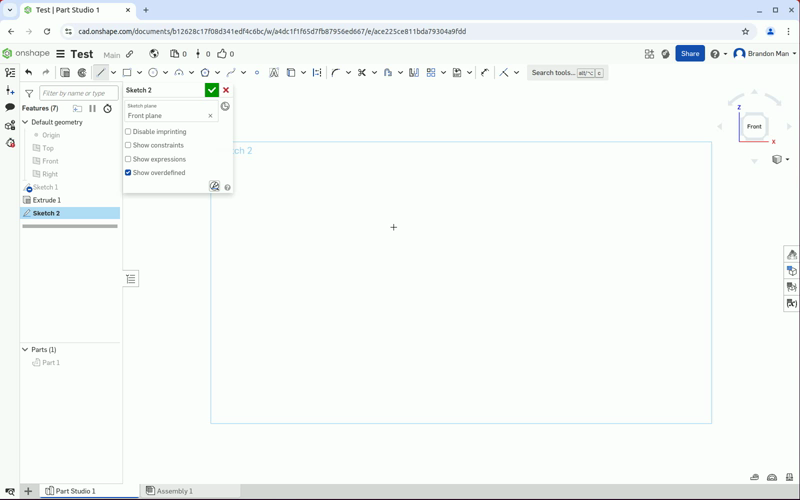
click(393, 226)
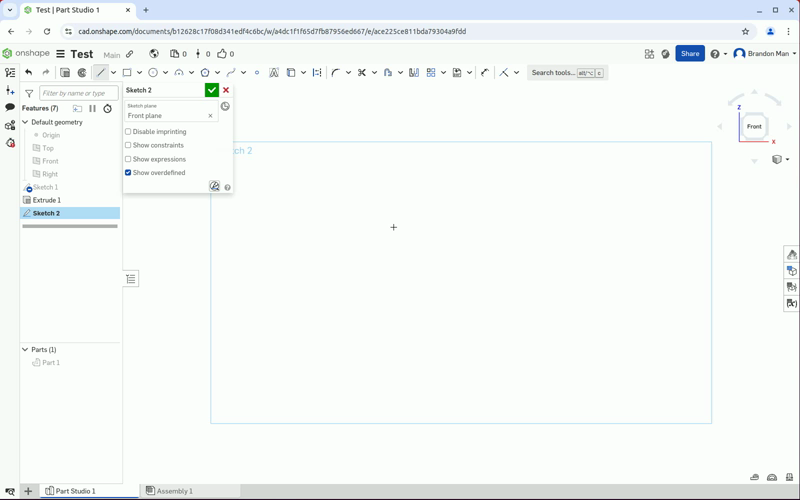
key_up(shift)
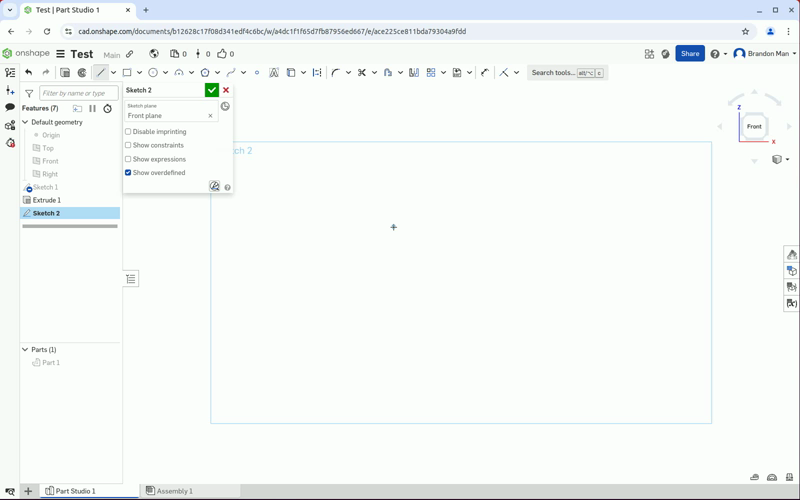
key_down(shift)
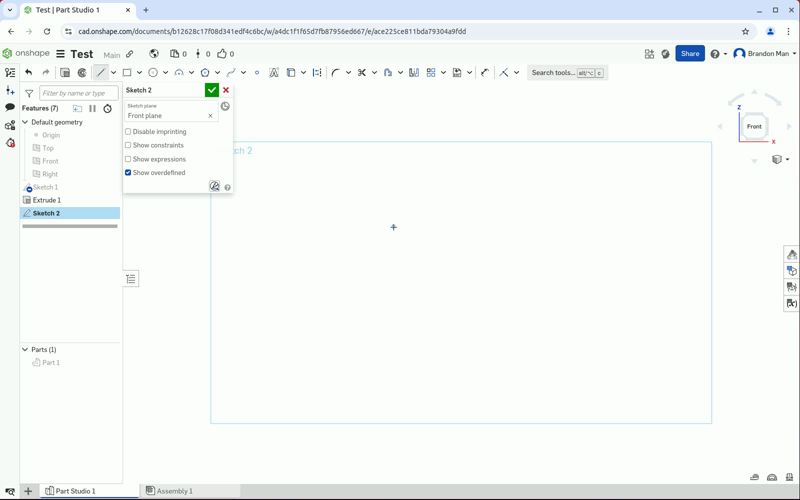
mouse_move(423, 226)
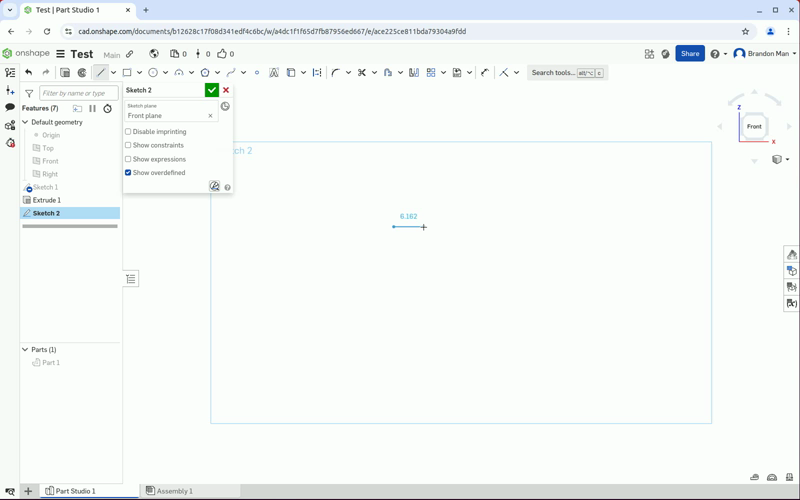
mouse_move(409, 226)
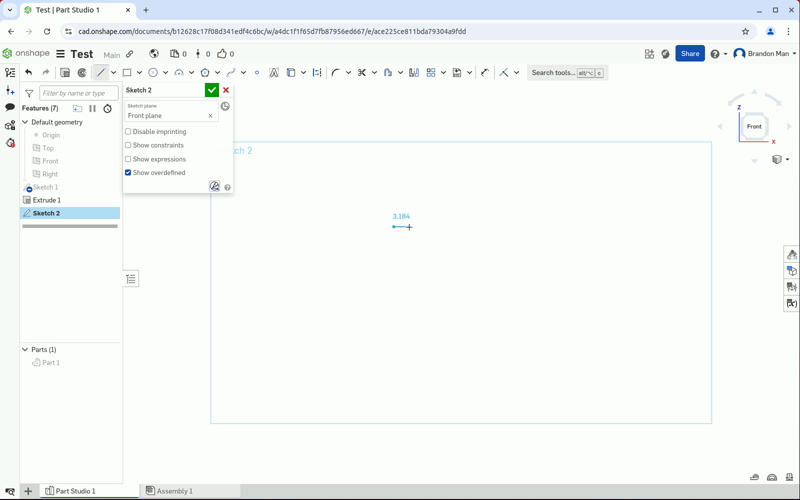
click(409, 226)
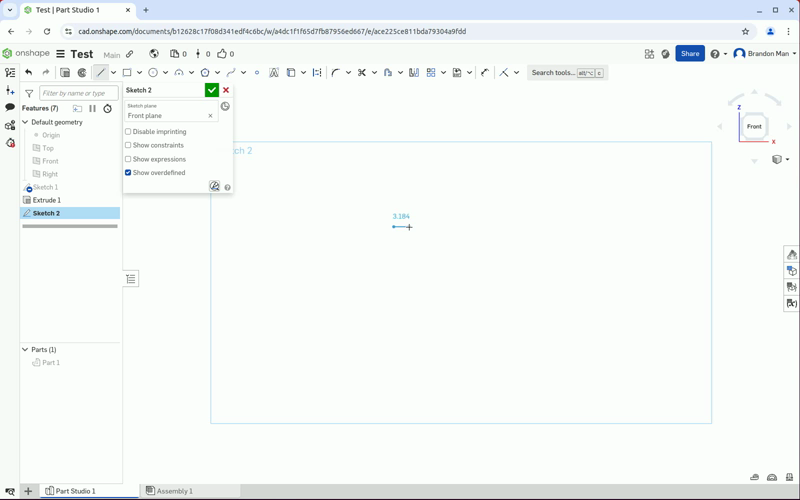
key_up(shift)
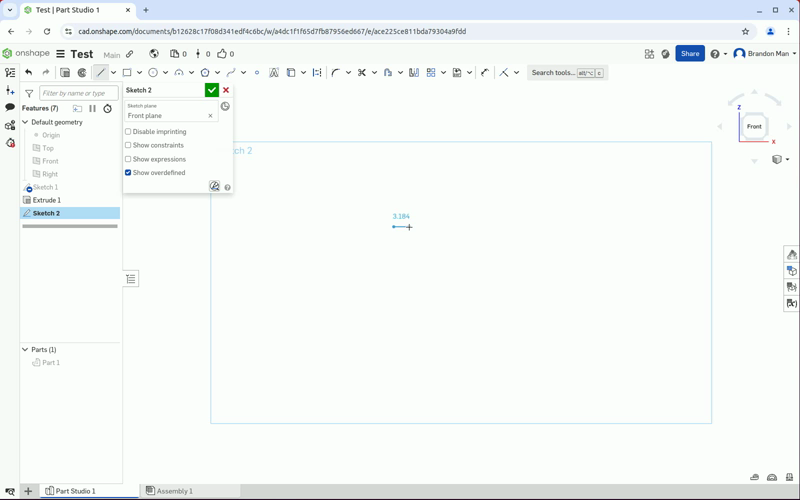
key_down(shift)
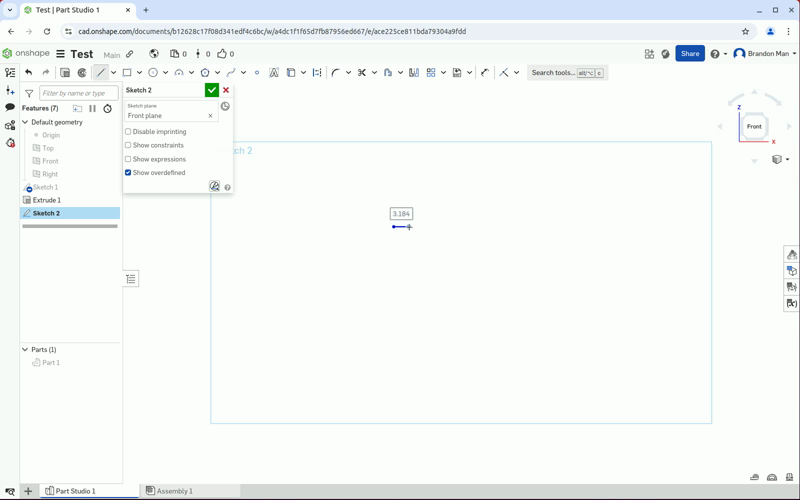
mouse_move(439, 226)
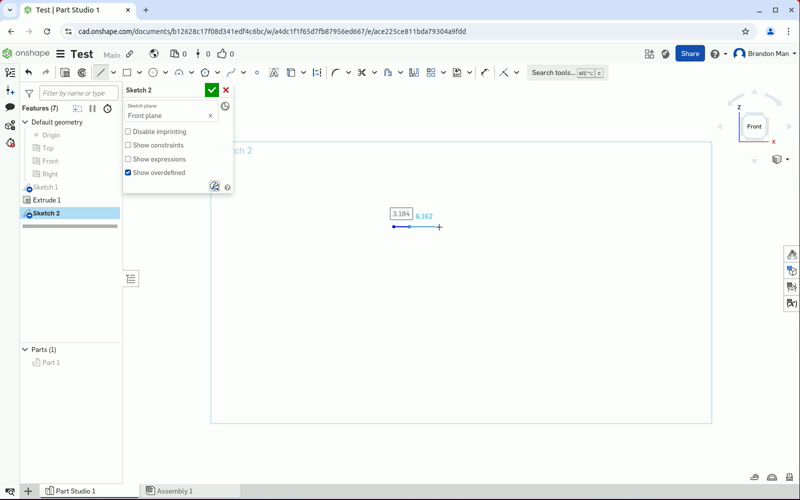
mouse_move(409, 211)
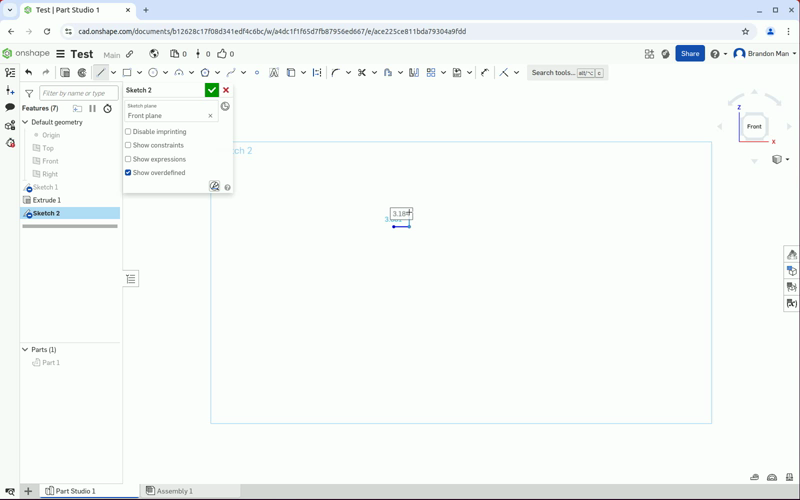
click(409, 211)
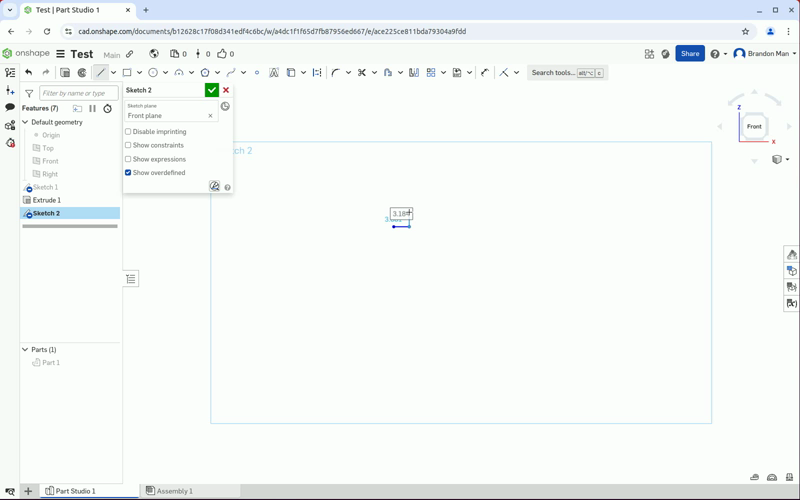
key_up(shift)
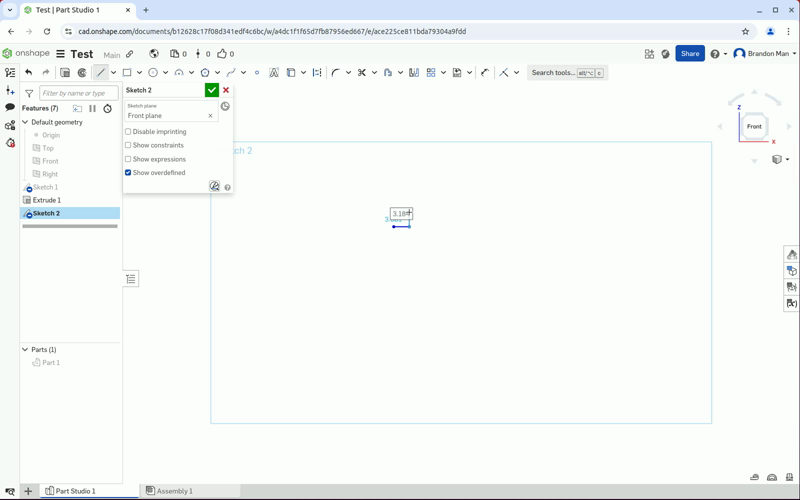
key_down(shift)
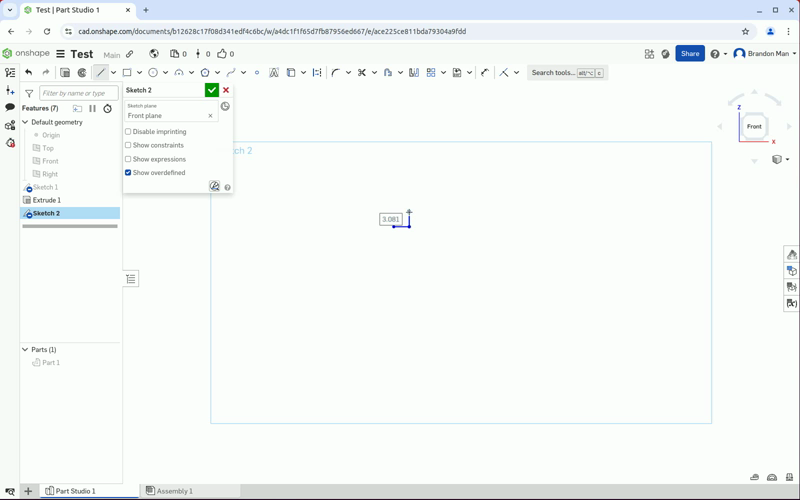
mouse_move(439, 211)
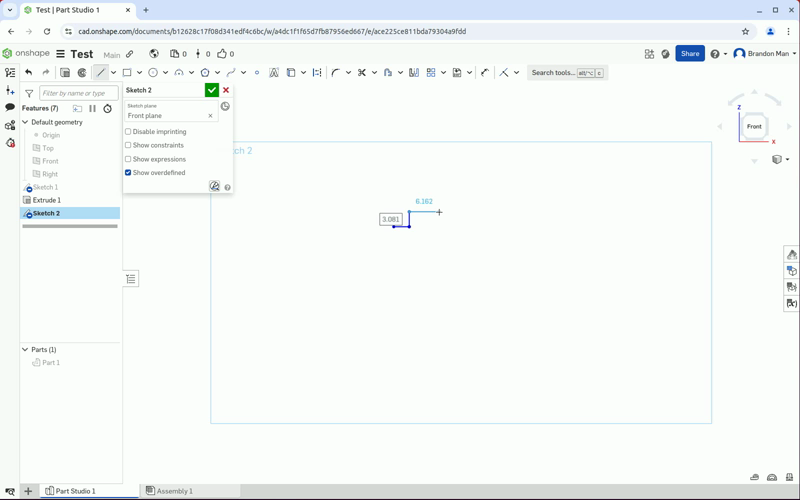
mouse_move(393, 211)
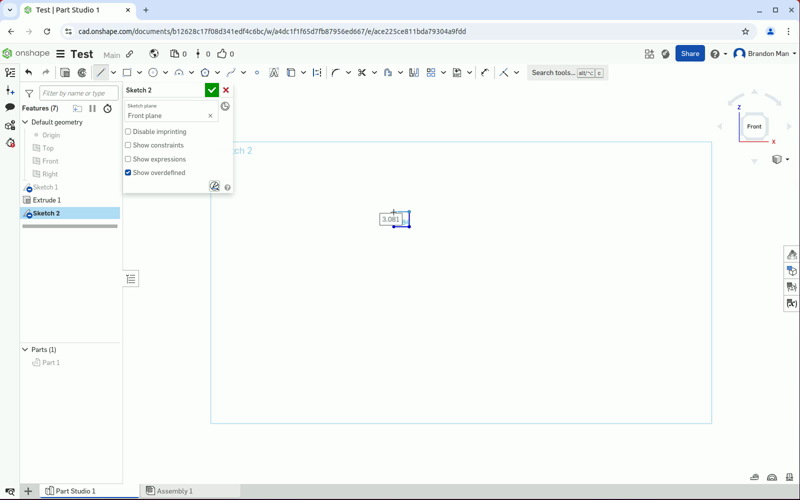
click(393, 211)
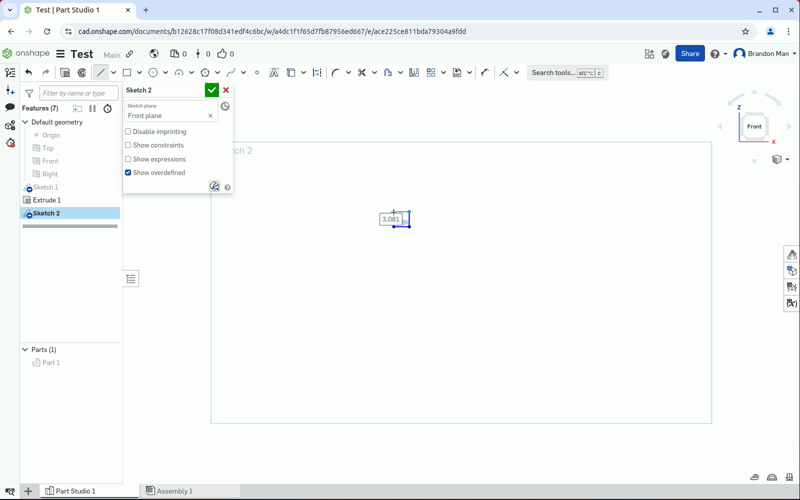
key_up(shift)
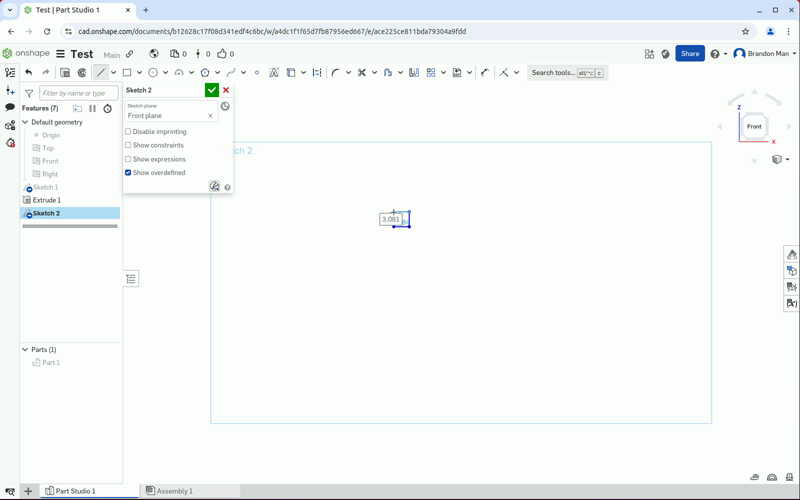
mouse_move(423, 211)
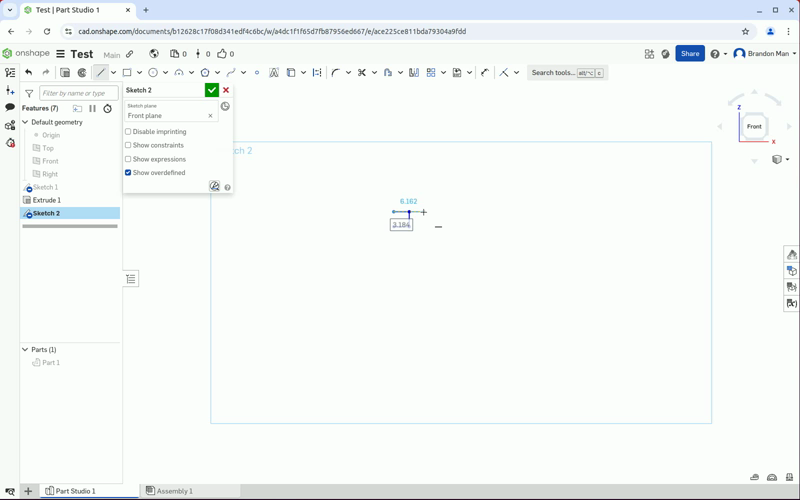
key_down(shift)
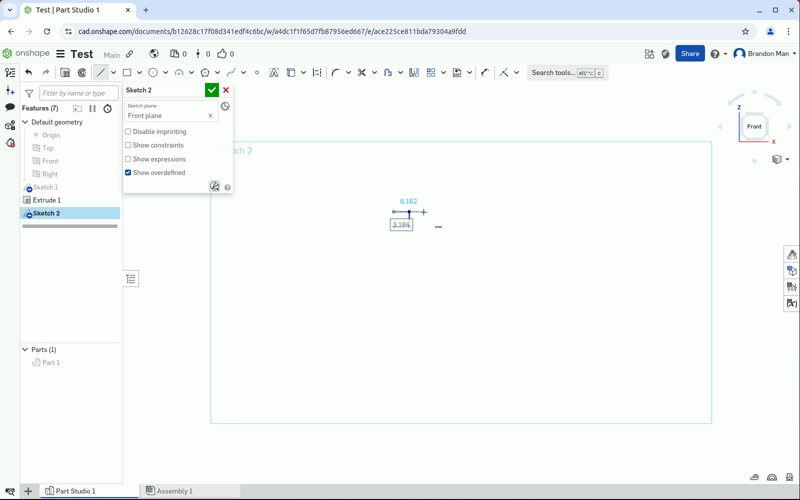
mouse_move(393, 226)
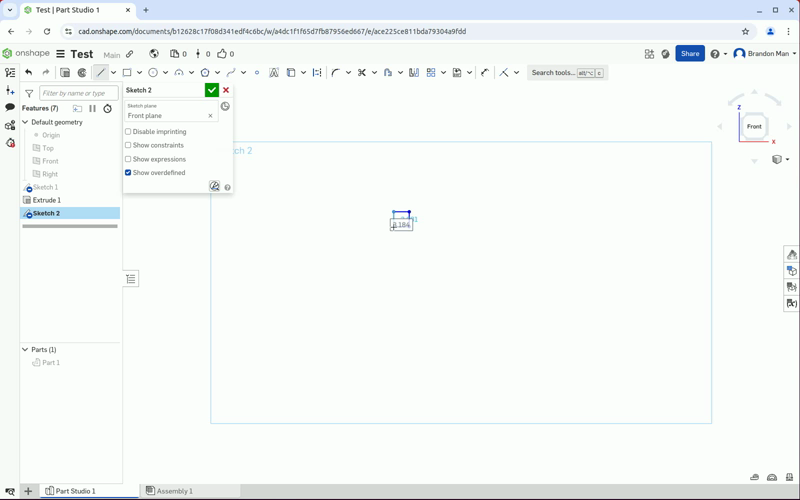
key_up(shift)
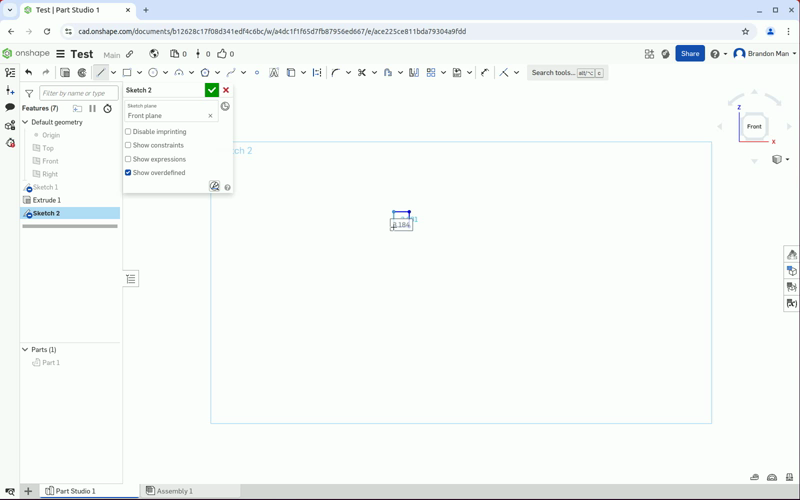
click(393, 226)
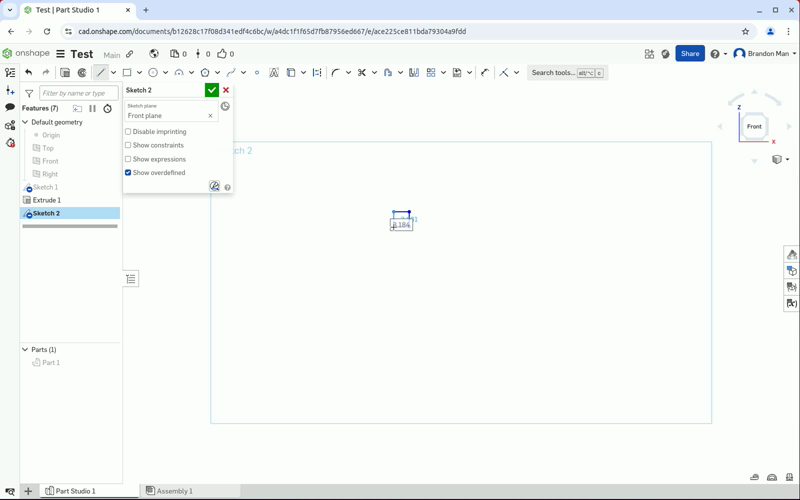
key(esc)
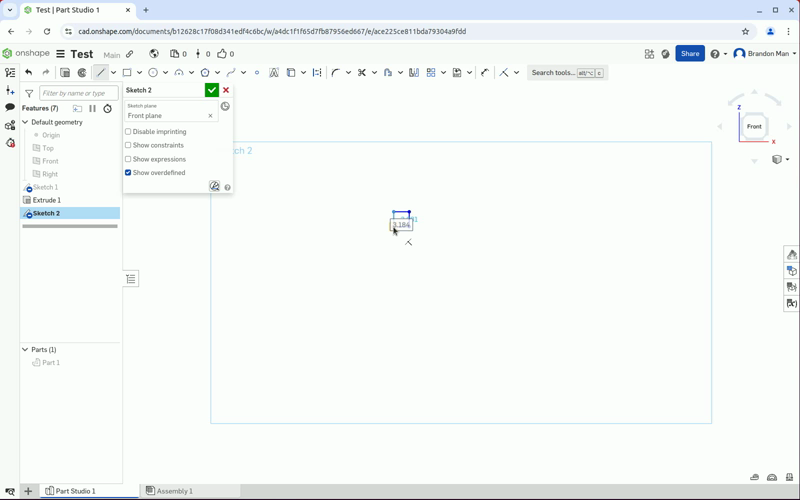
mouse_move(396, 216)
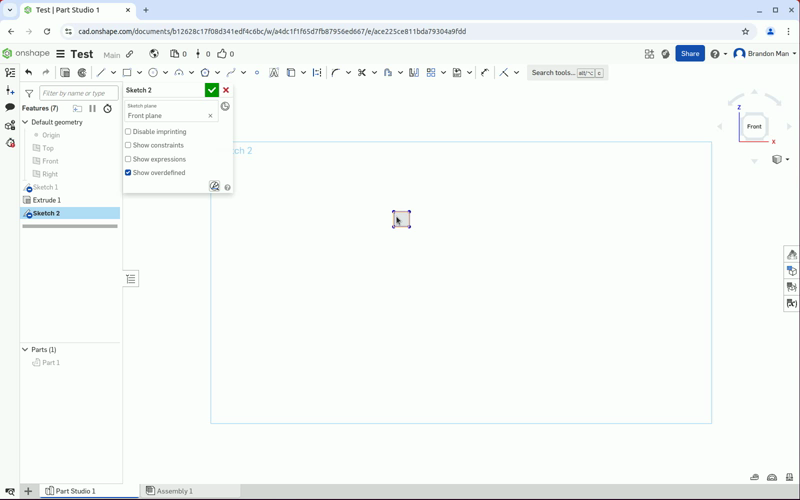
scroll(6)
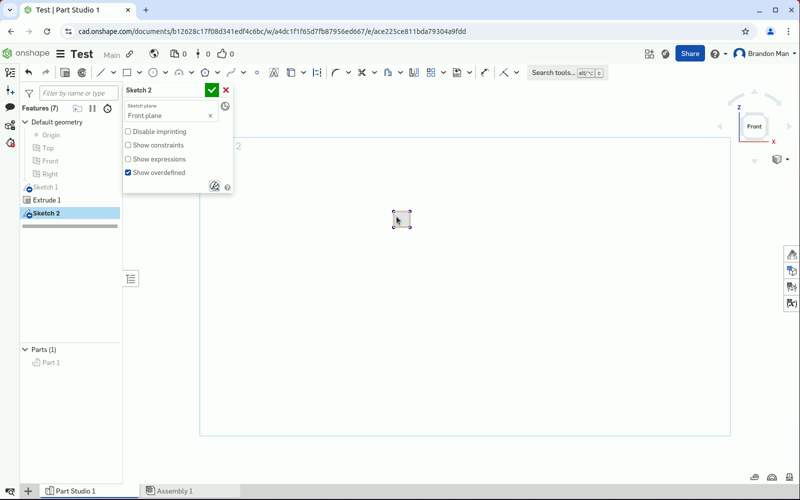
scroll(6)
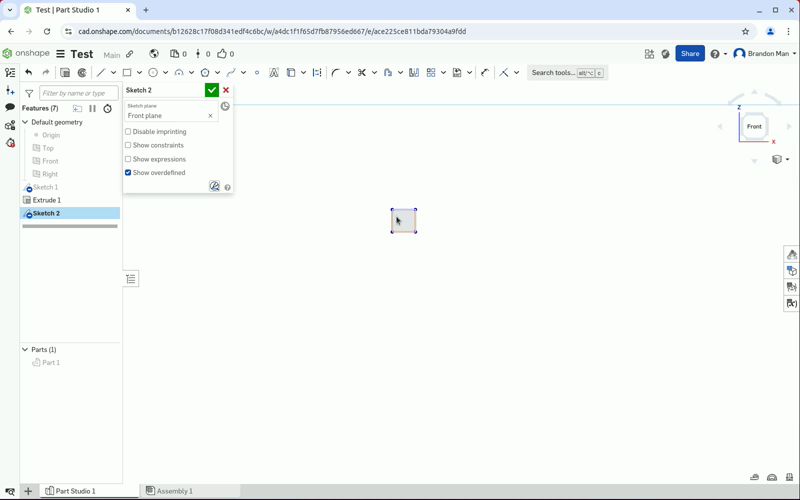
scroll(6)
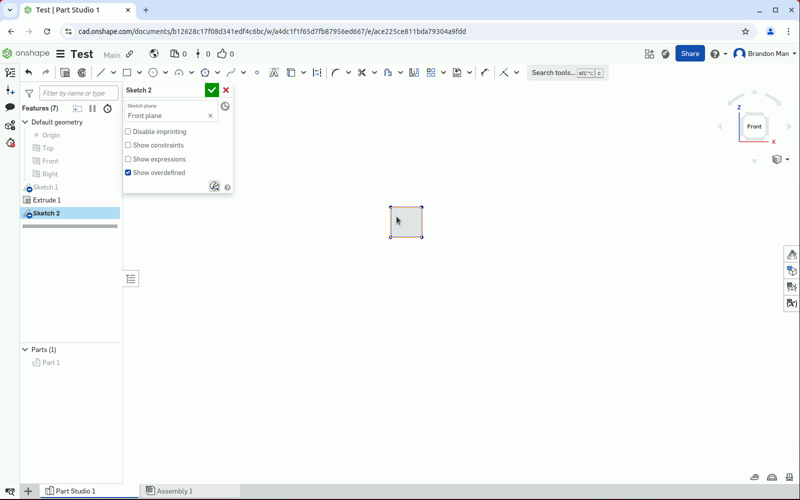
scroll(6)
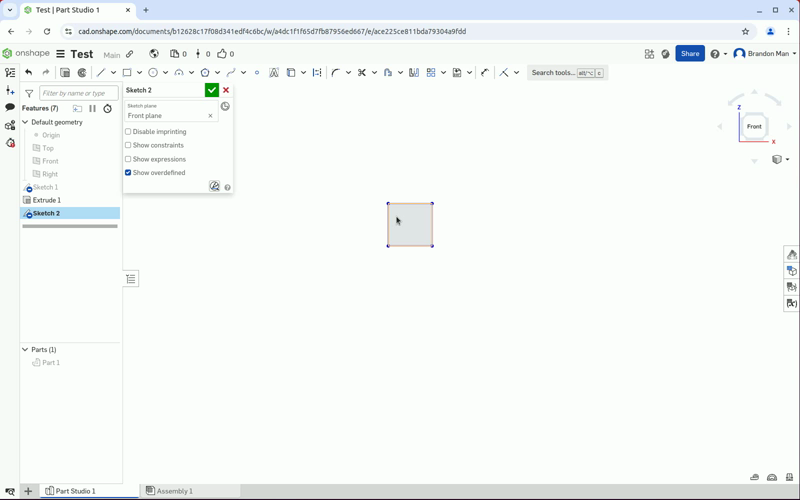
scroll(6)
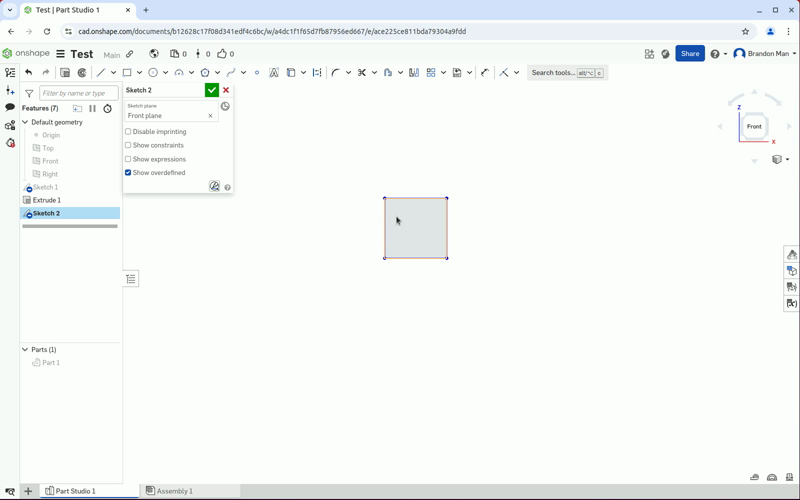
scroll(6)
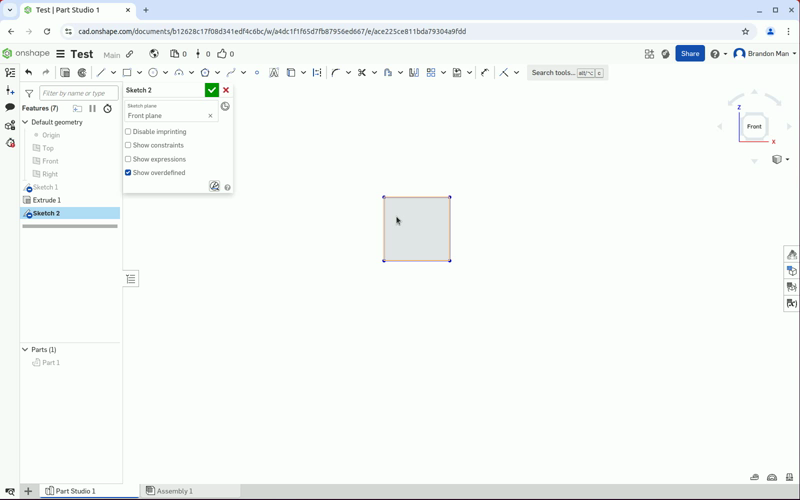
scroll(6)
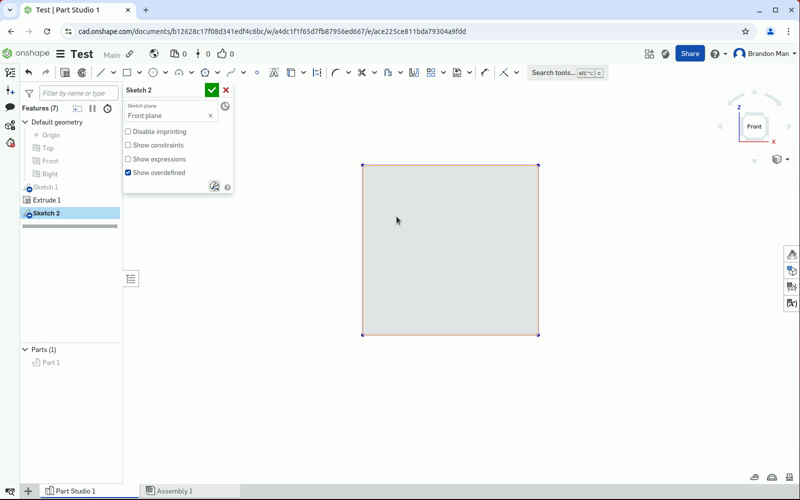
click(396, 216)
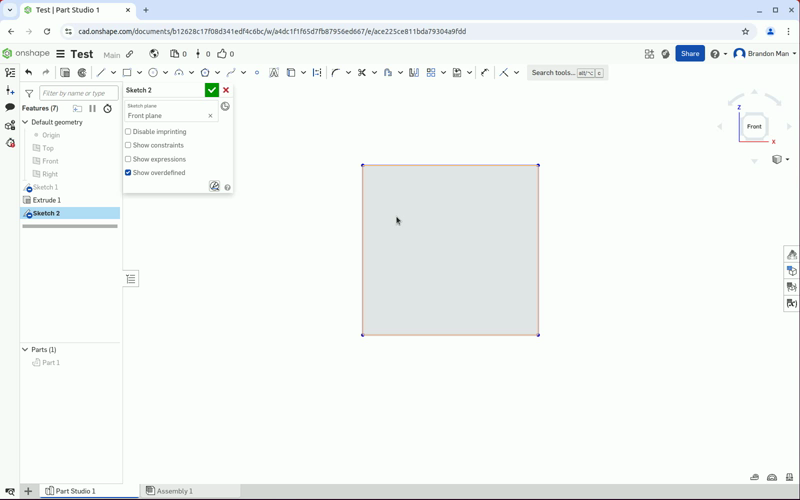
scroll(-6)
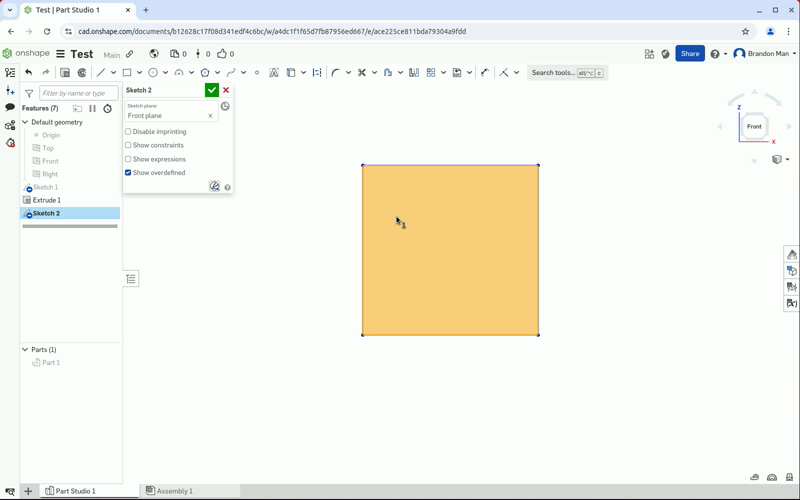
scroll(-6)
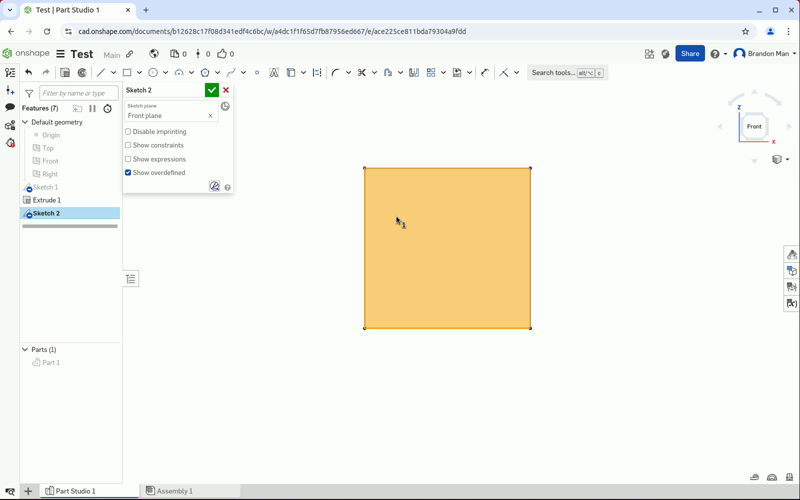
scroll(-6)
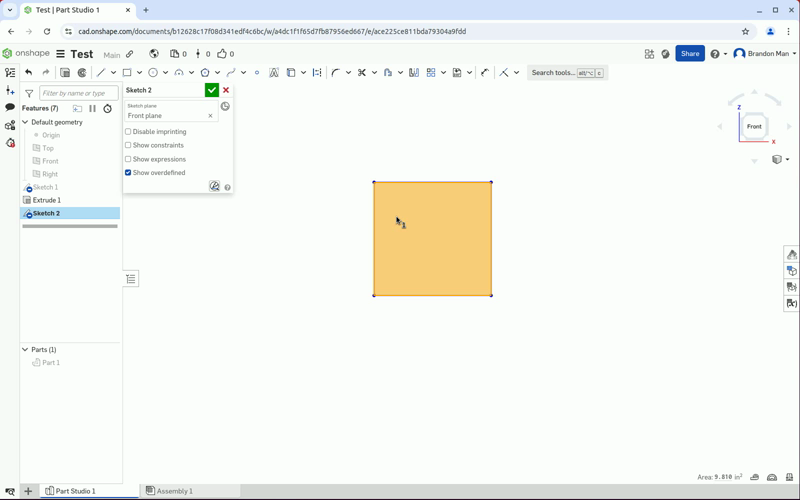
scroll(-6)
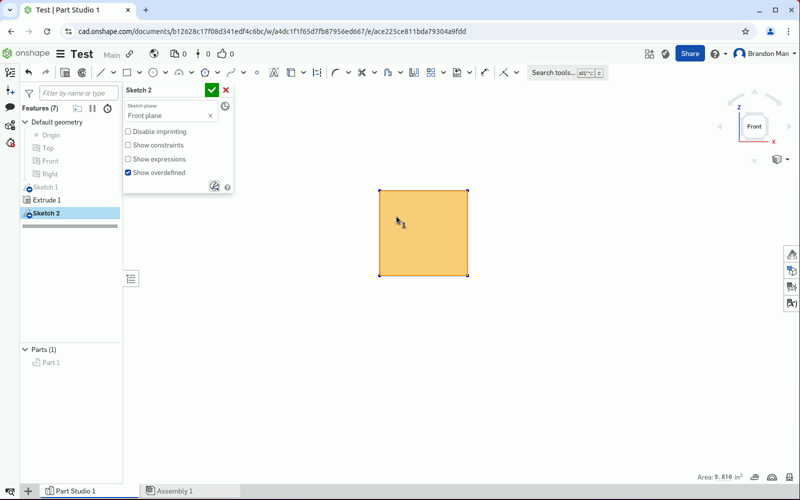
scroll(-6)
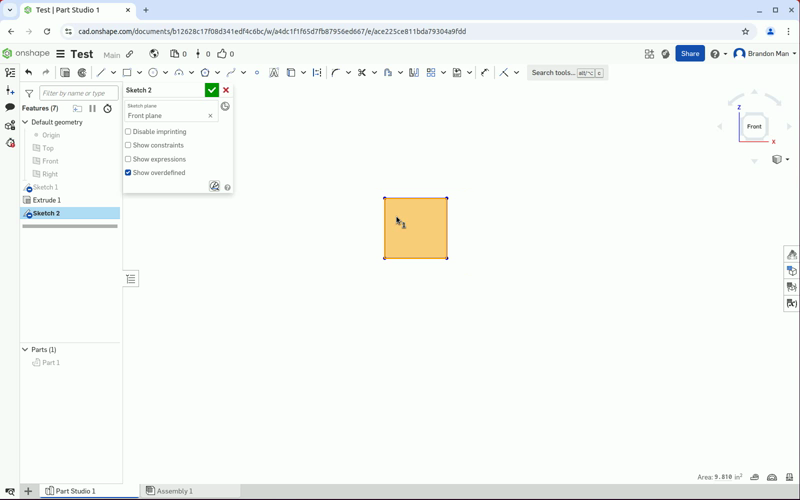
scroll(-6)
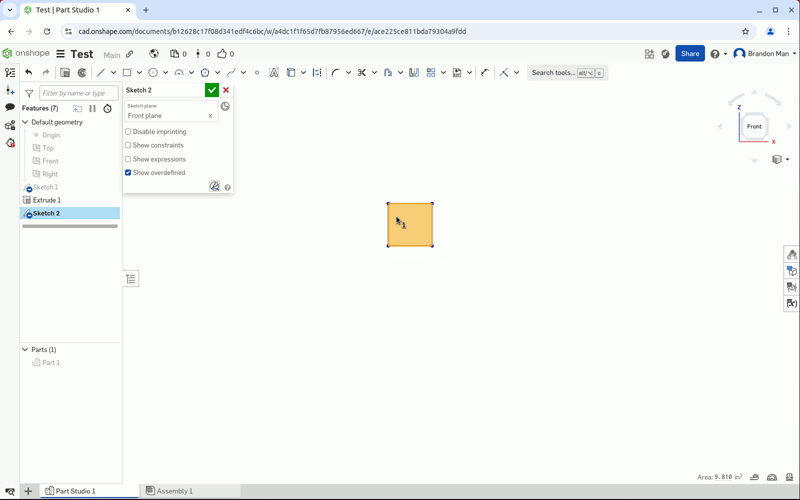
scroll(-6)
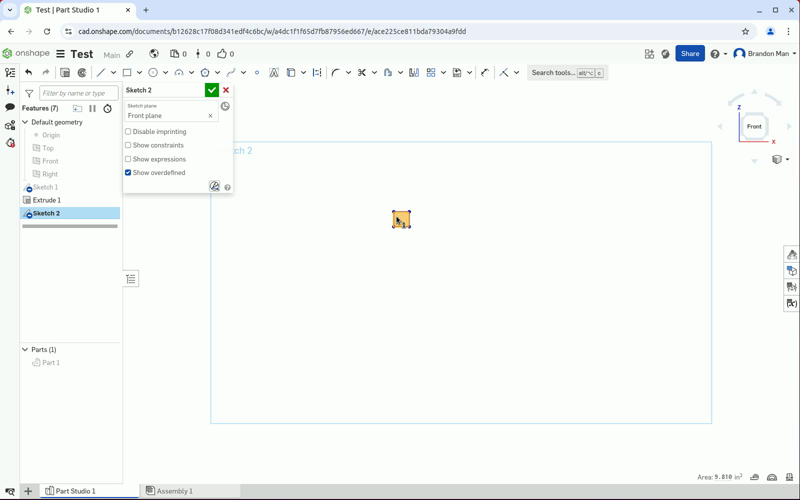
mouse_move(73, 352)
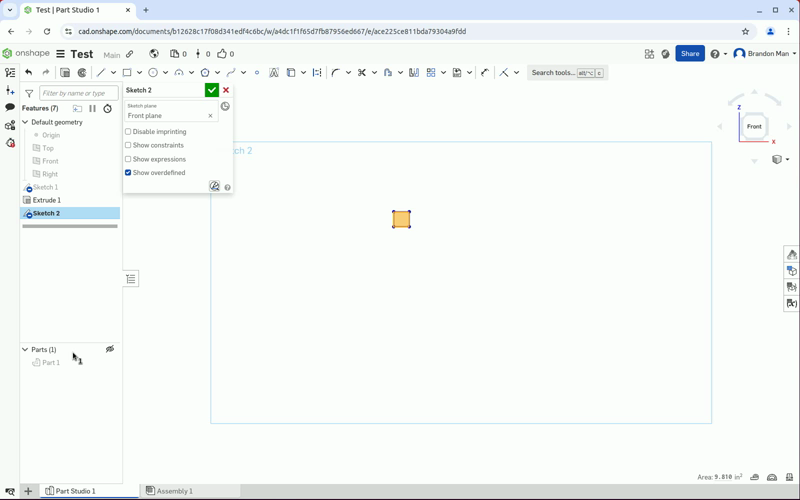
key(shift+y)
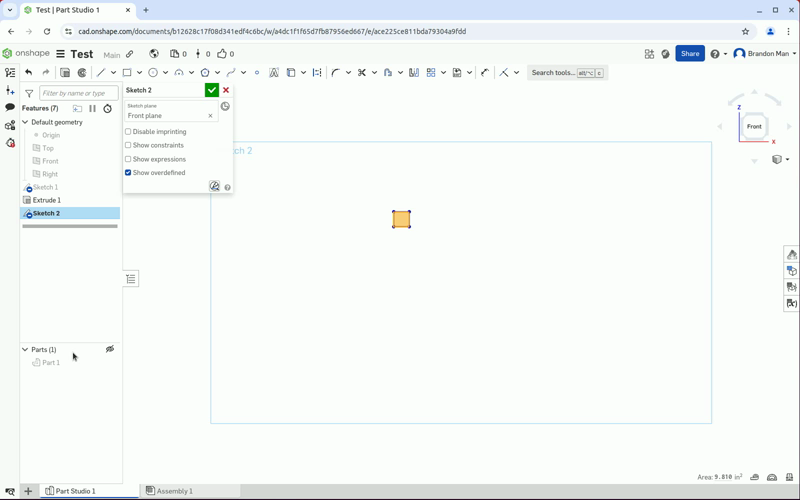
key(shift+e)
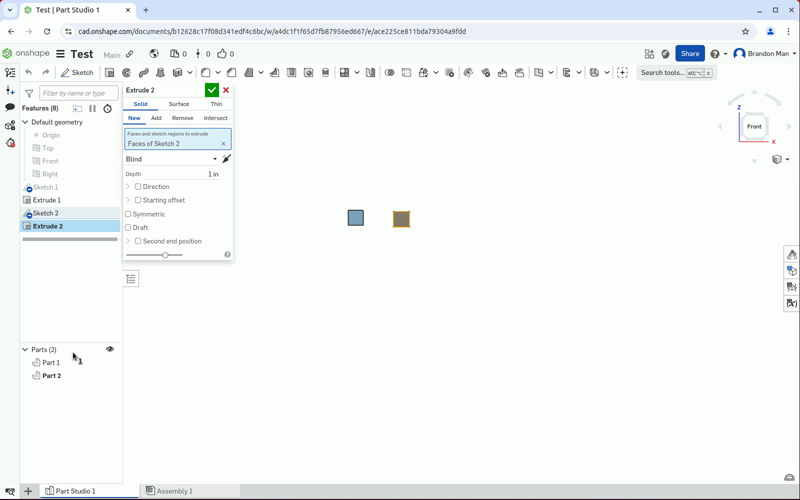
mouse_move(143, 106)
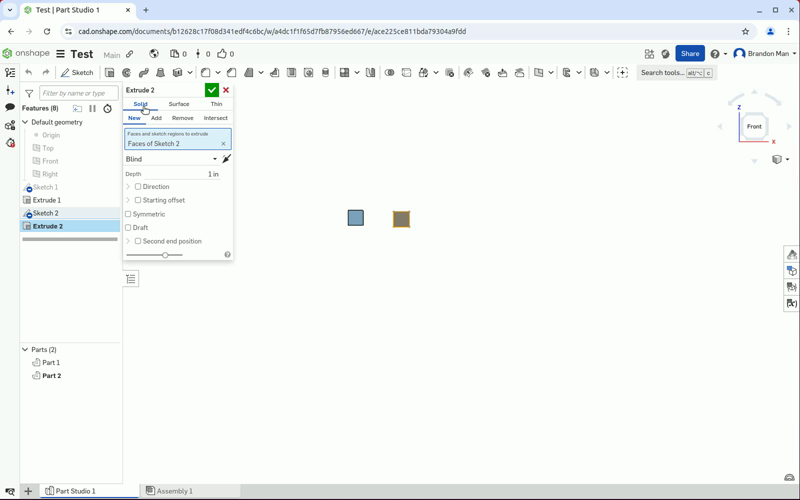
click(143, 106)
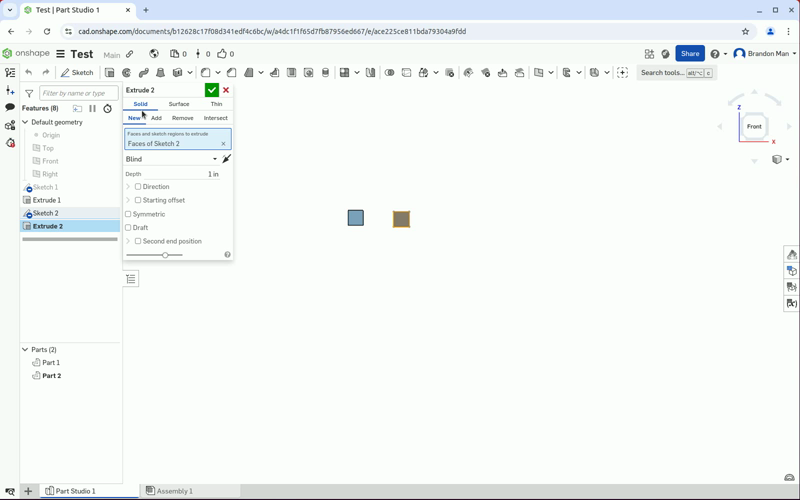
mouse_move(137, 120)
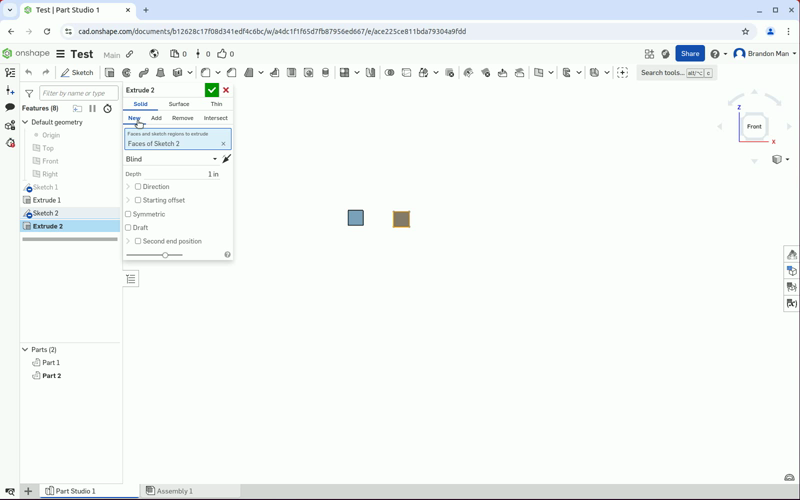
click(137, 120)
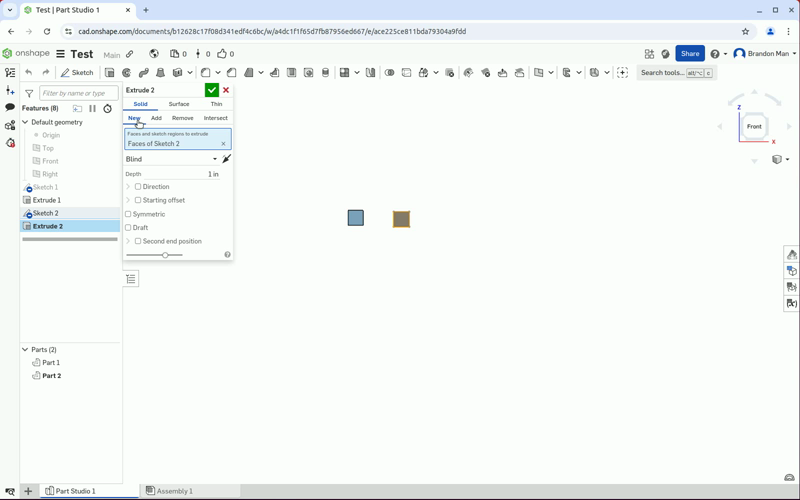
key(tab, 4)
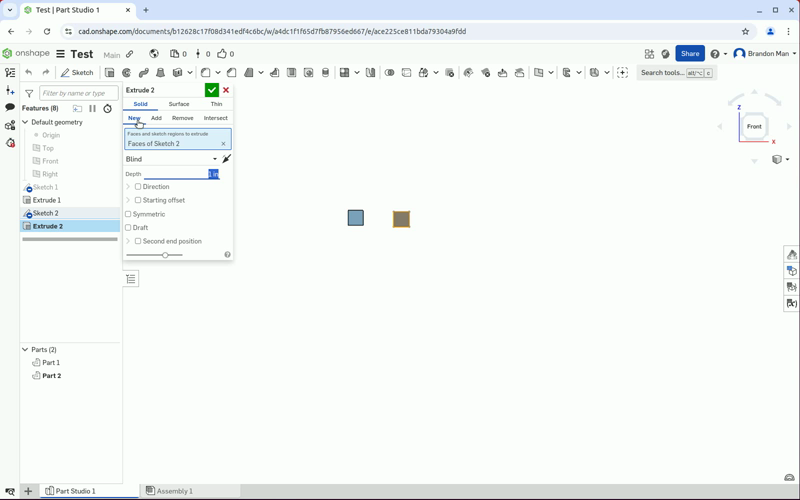
text(2.889)
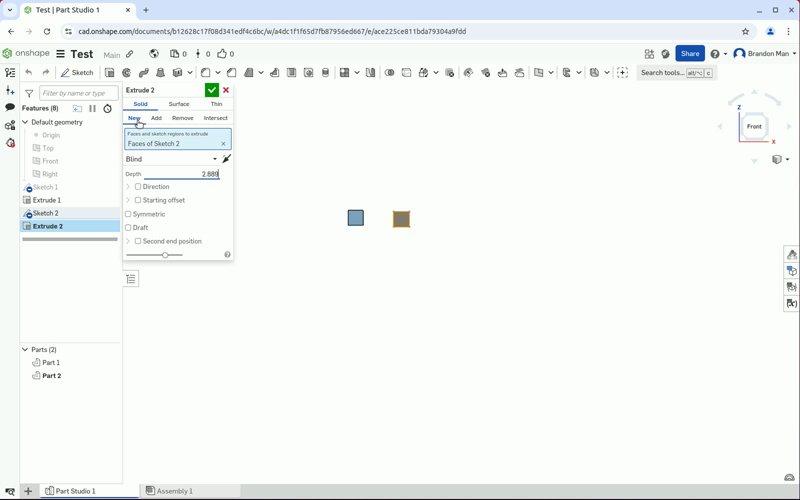
key(enter)
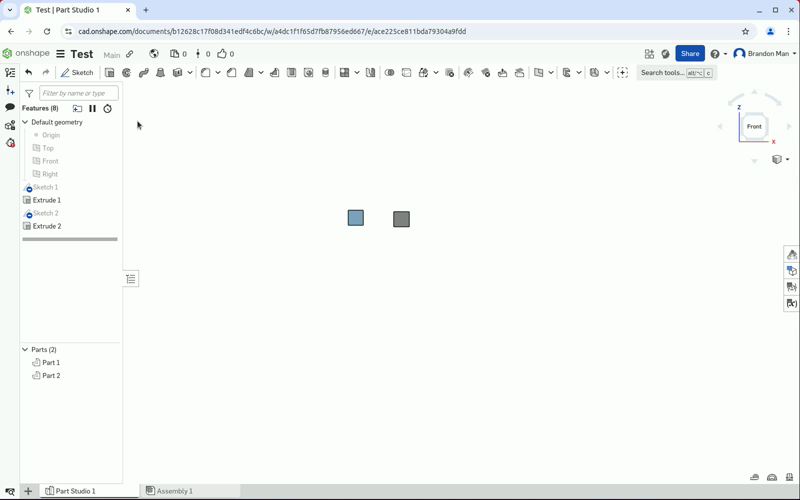
key(shift+h)
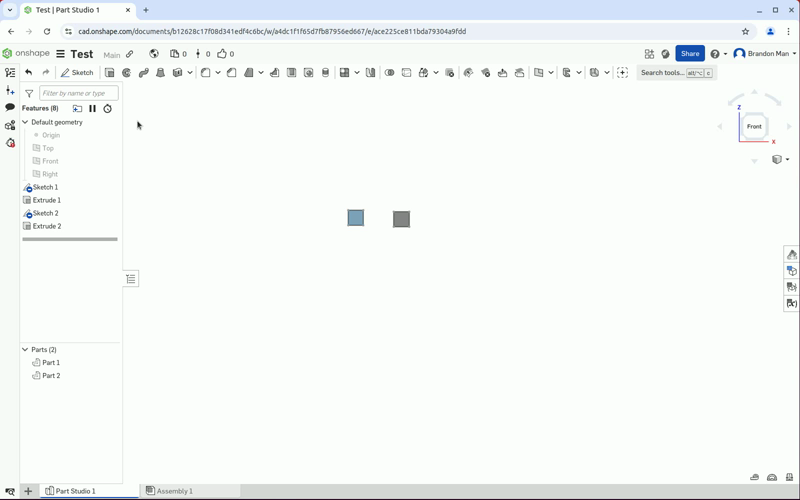
key(shift+h)
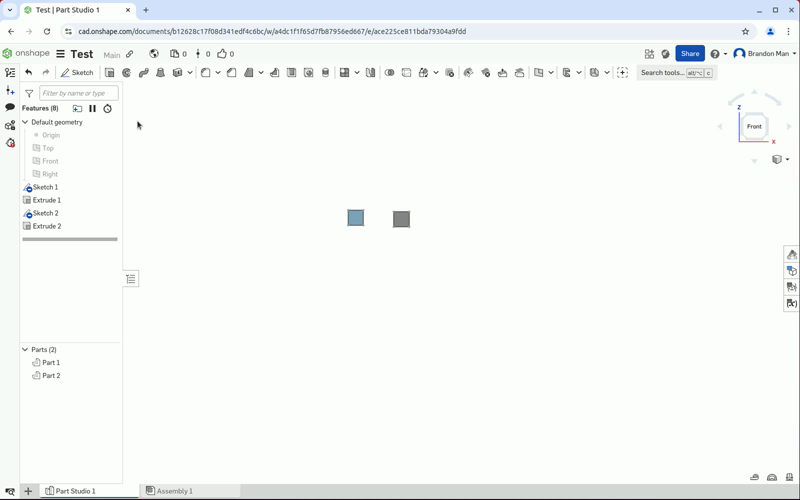
key(shift+7)
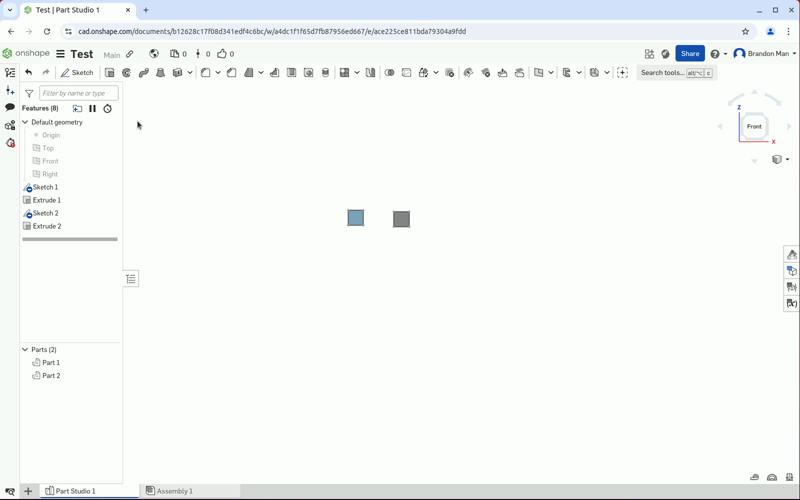
key(left, 2)
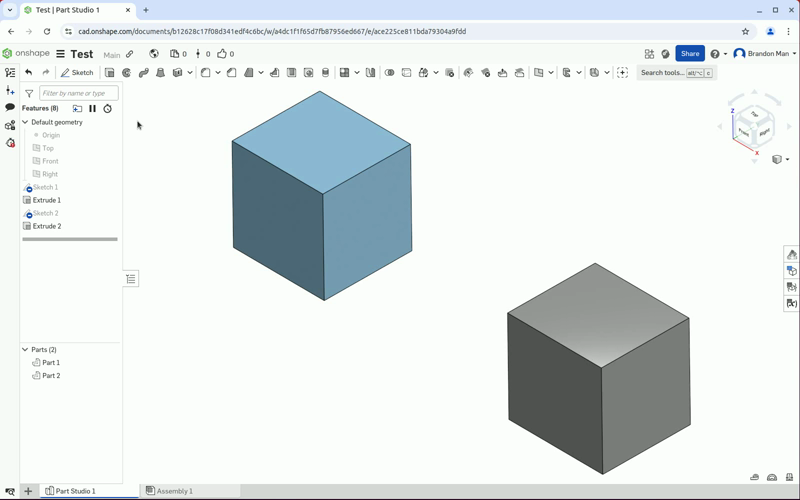
key(down, 2)
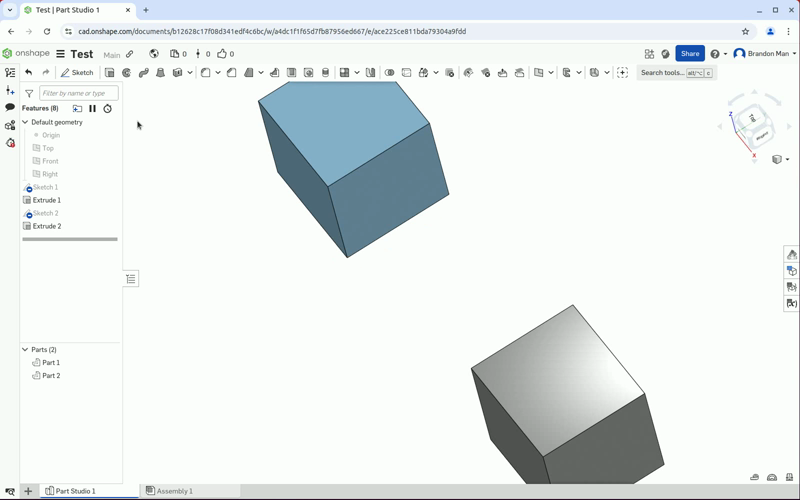
key(up, 2)
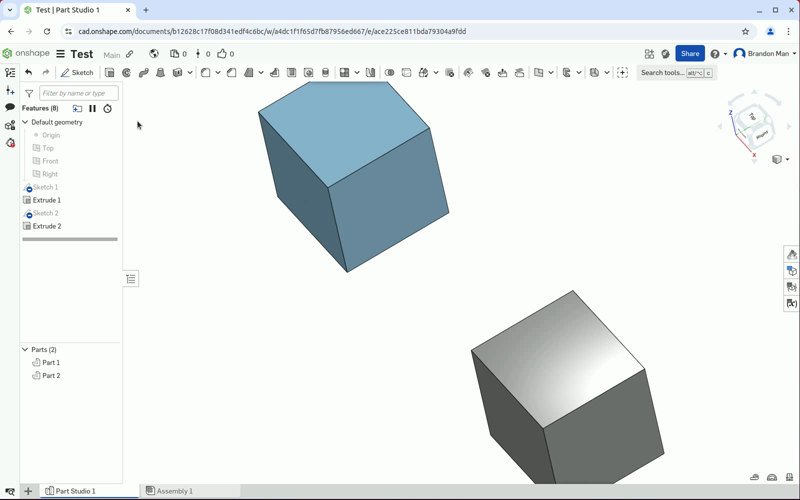
key(right, 2)
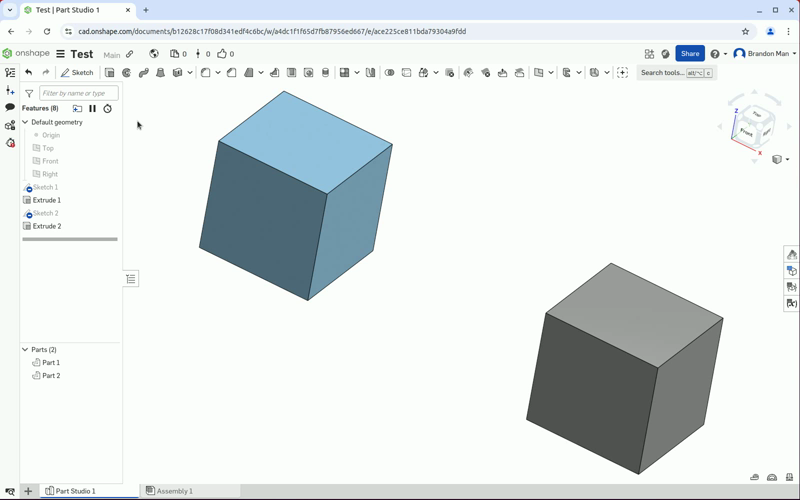
mouse_move(73, 189)
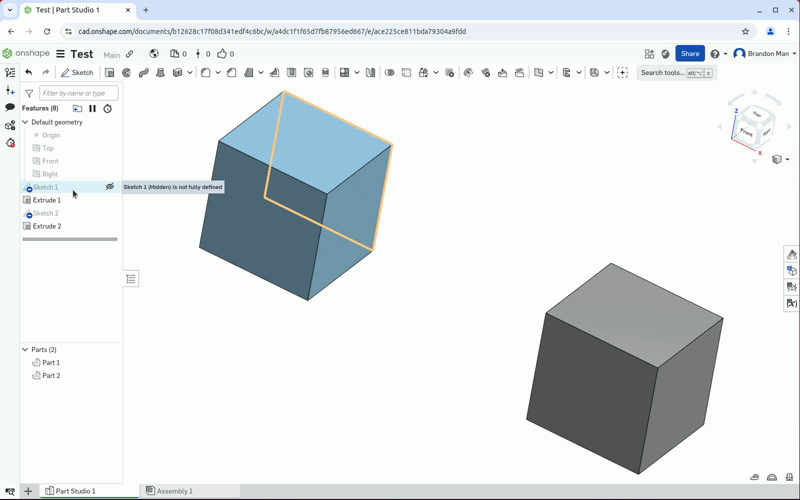
click(73, 189)